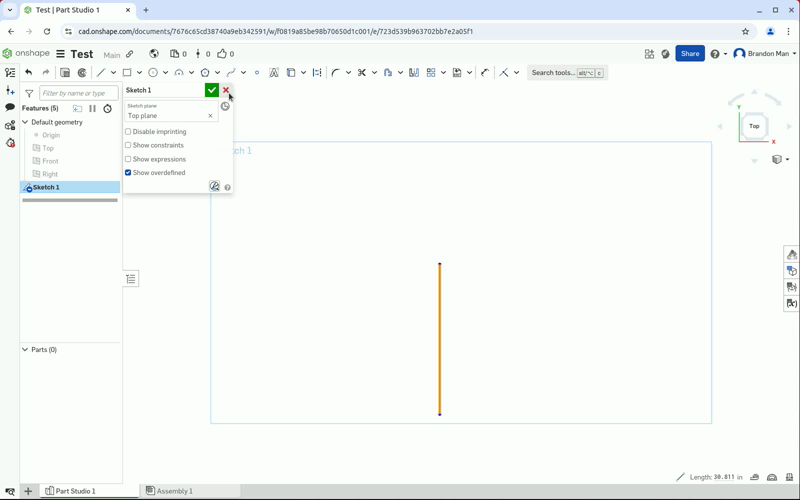
key(shift+h)
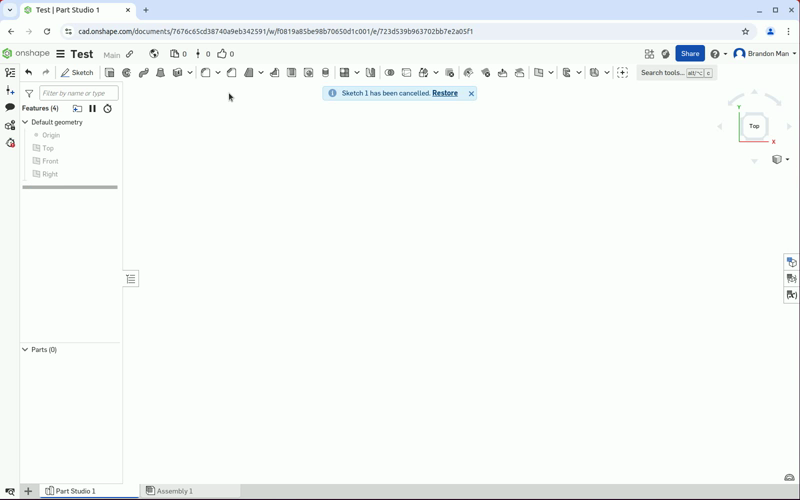
mouse_move(73, 352)
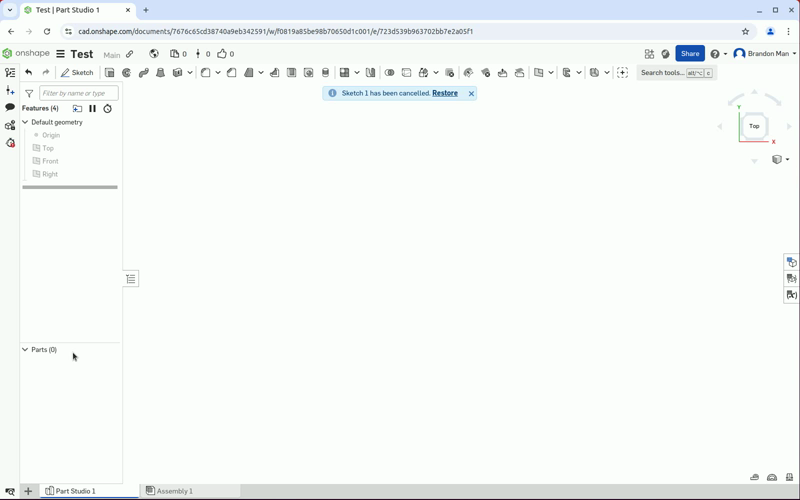
key(y)
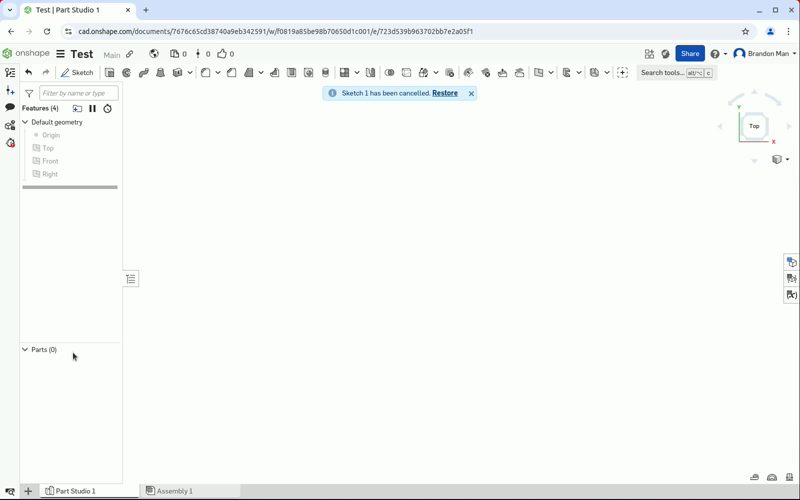
key(shift+p)
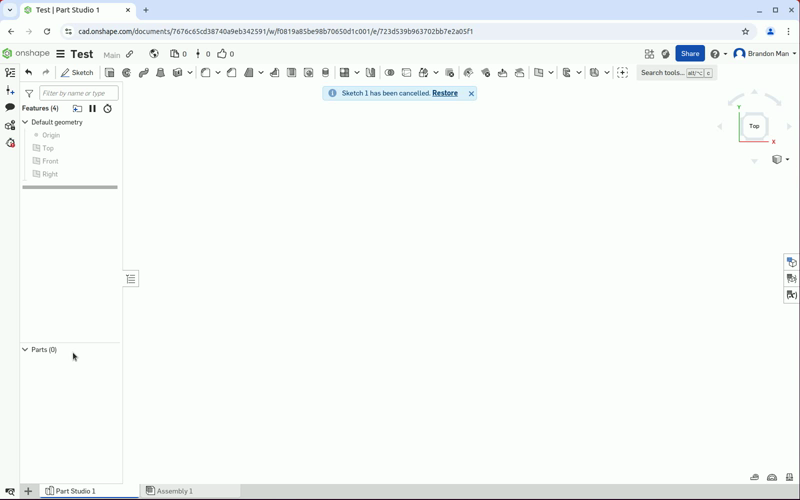
key(space)
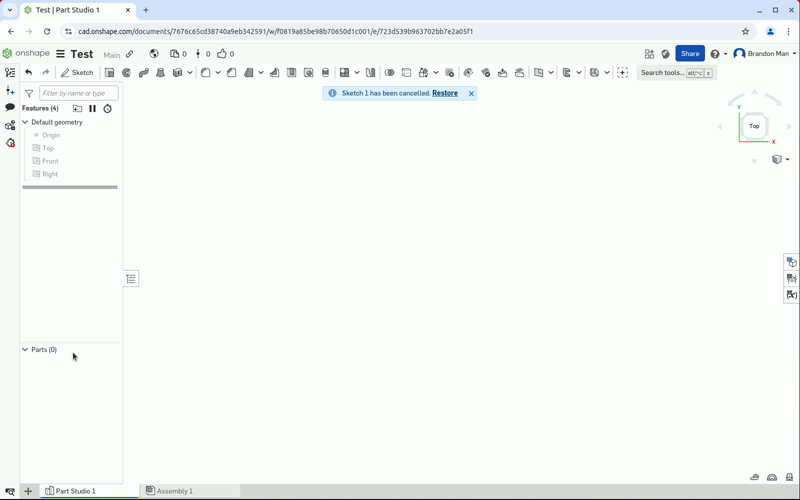
key_down(shift)
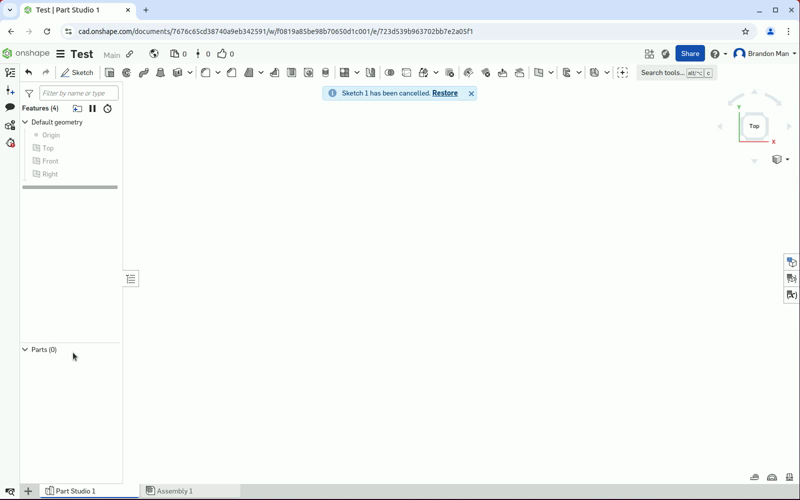
key(up)
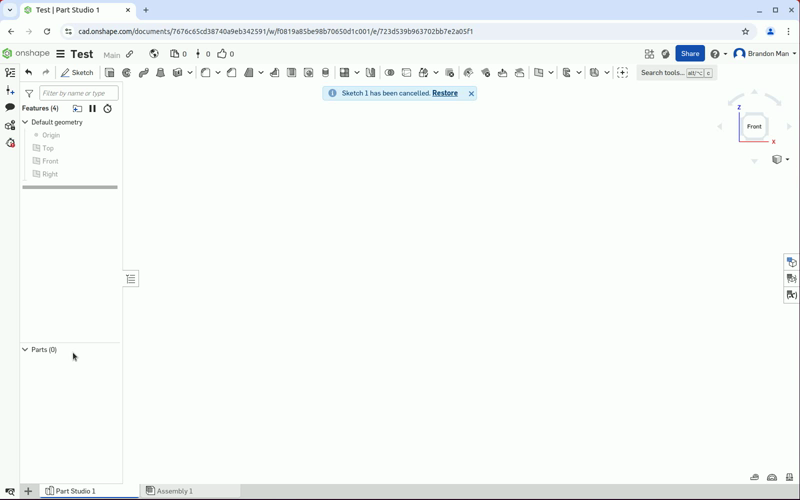
key_up(shift)
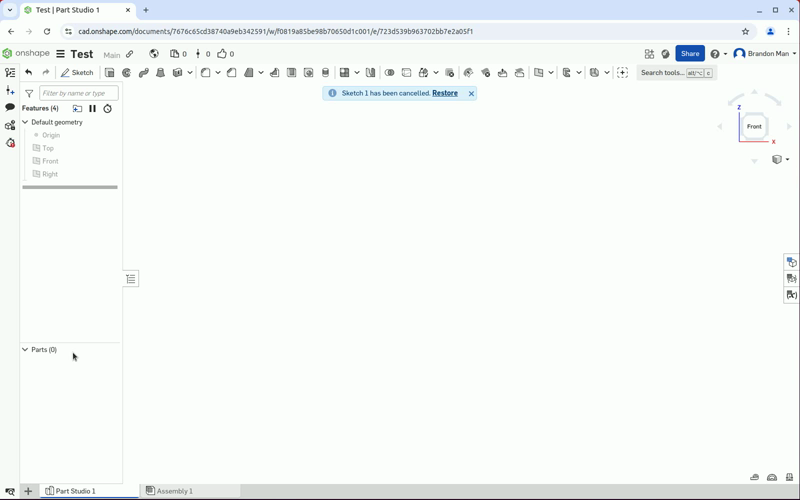
mouse_move(73, 352)
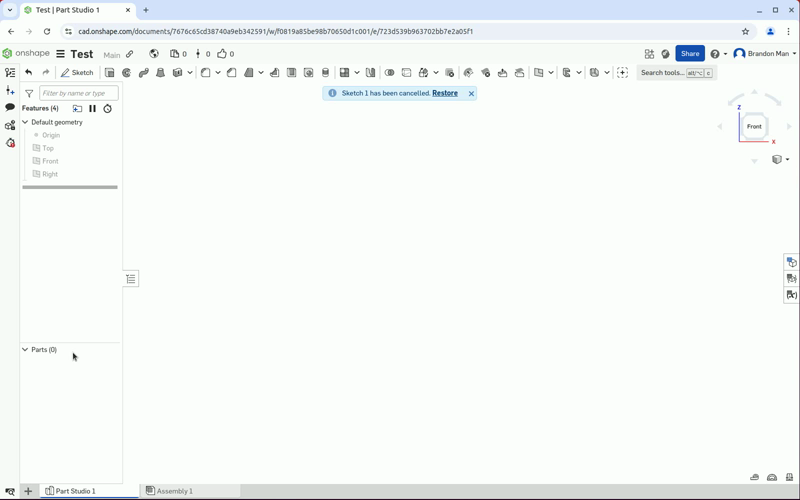
key(shift+y)
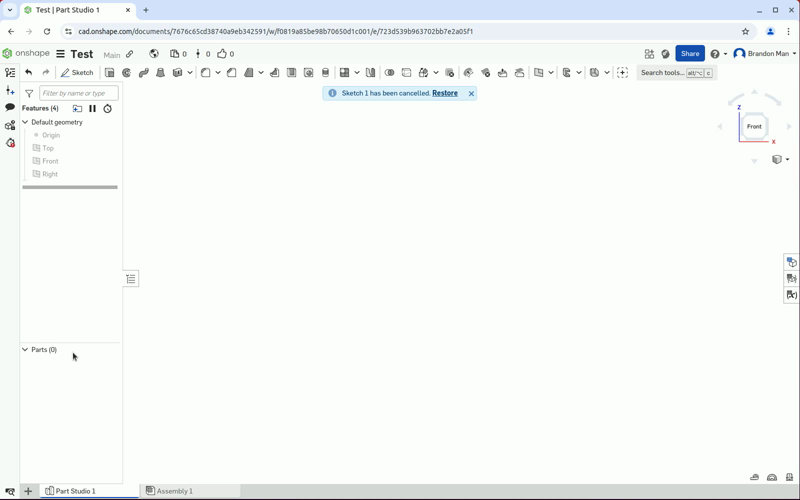
key(shift+s)
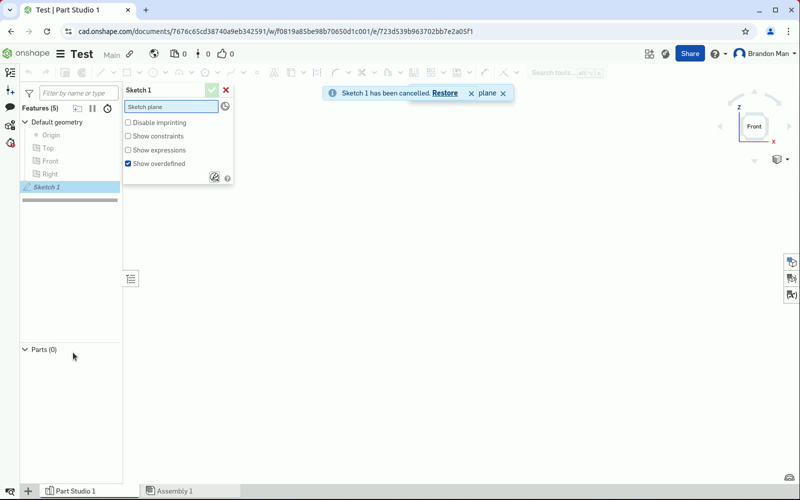
mouse_move(73, 163)
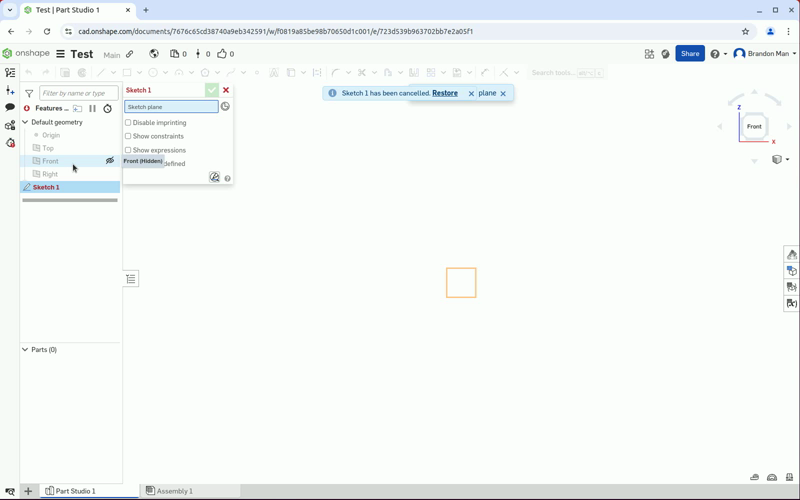
click(73, 163)
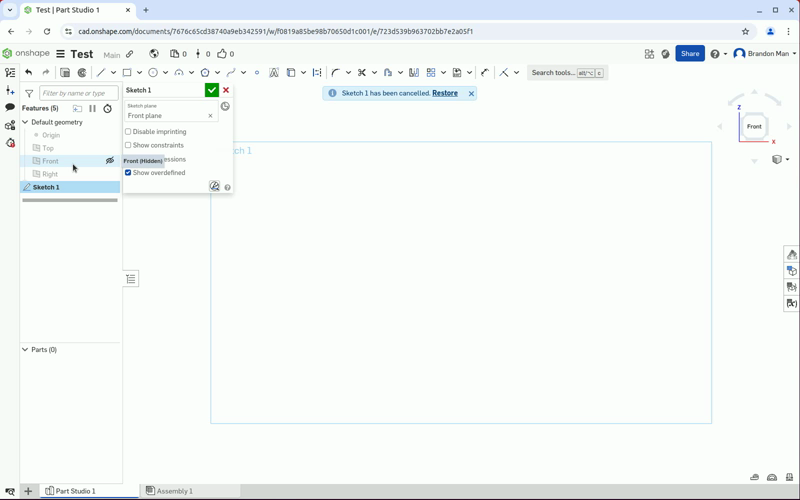
mouse_move(73, 352)
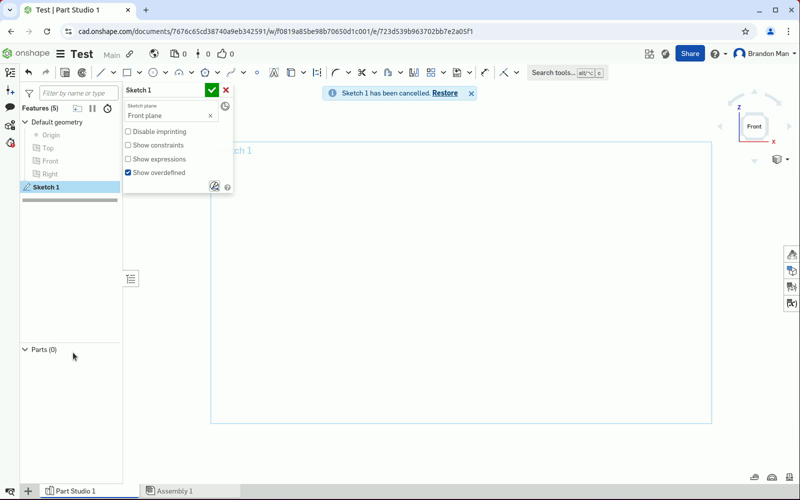
key(y)
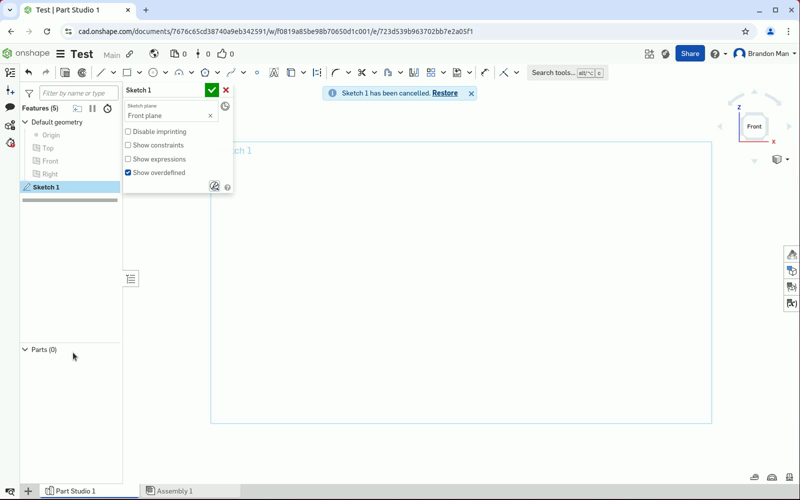
key(l)
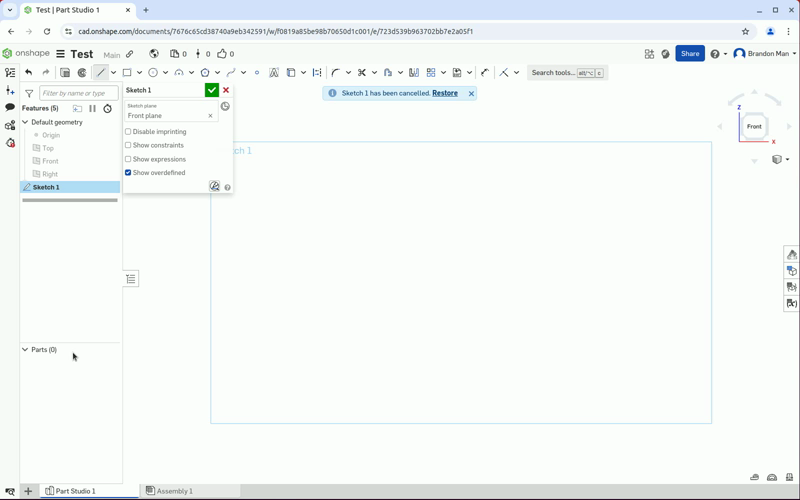
key_down(shift)
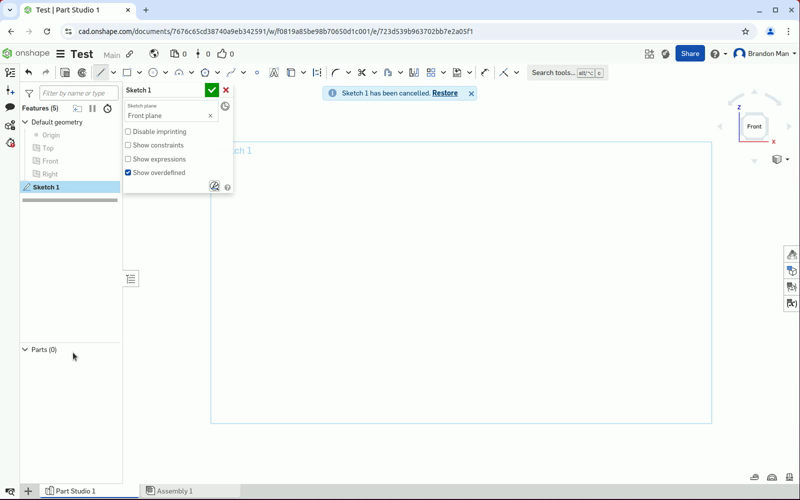
mouse_move(348, 389)
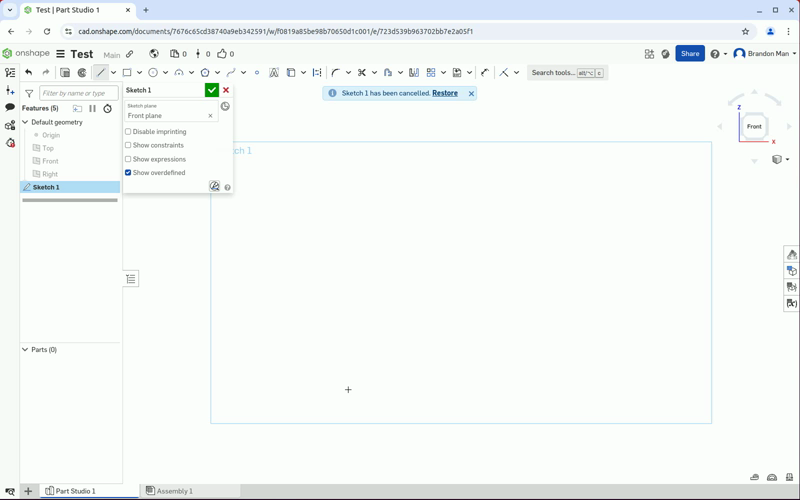
click(348, 389)
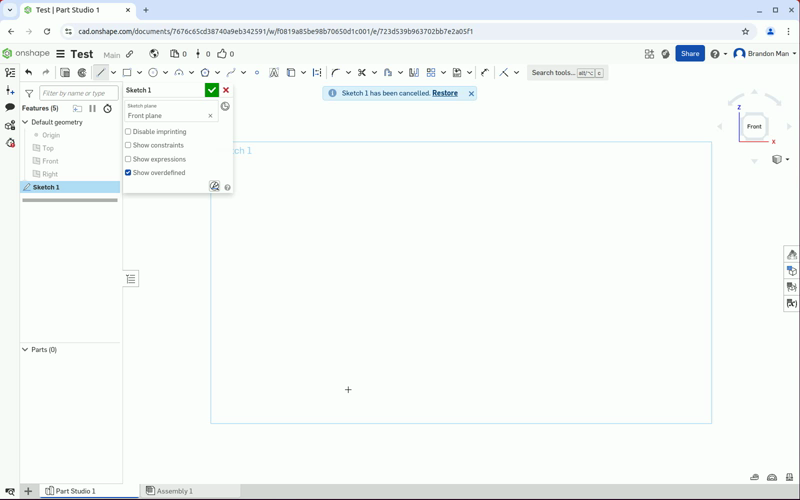
key_up(shift)
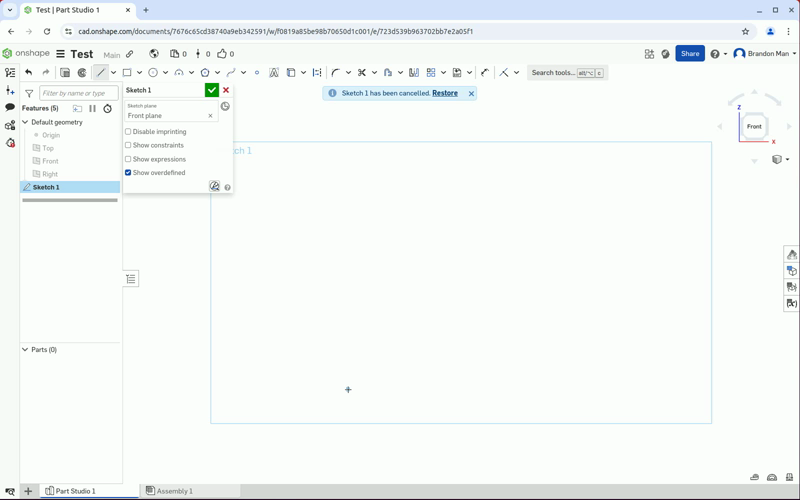
key_down(shift)
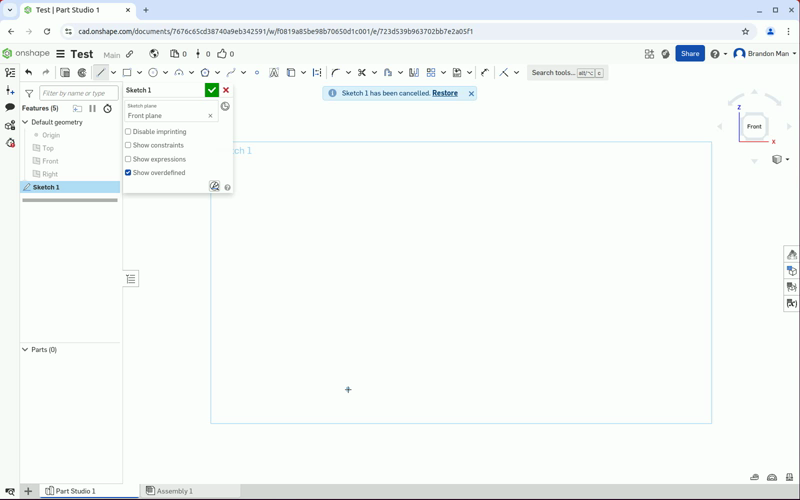
mouse_move(572, 389)
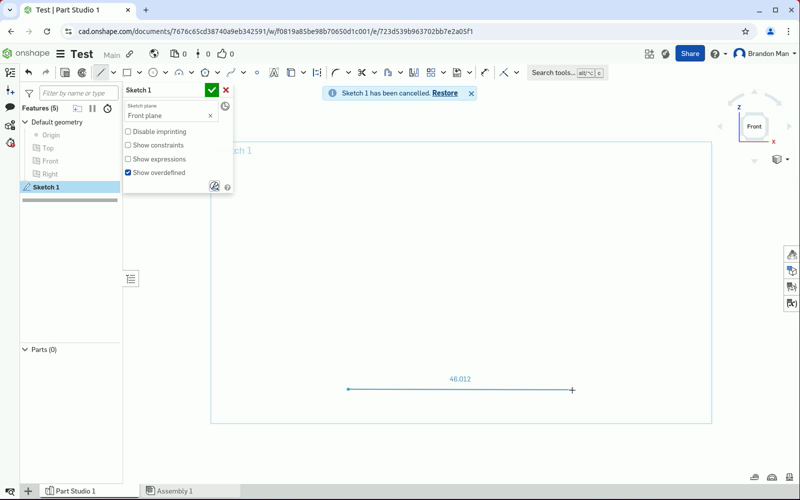
click(572, 389)
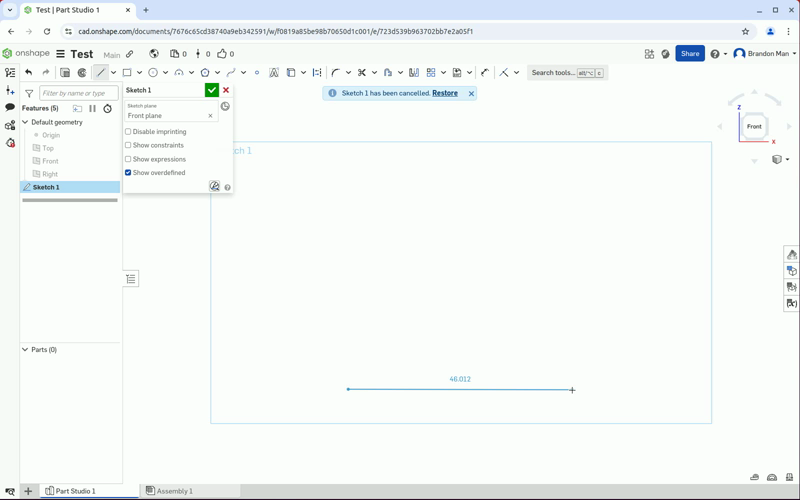
key_up(shift)
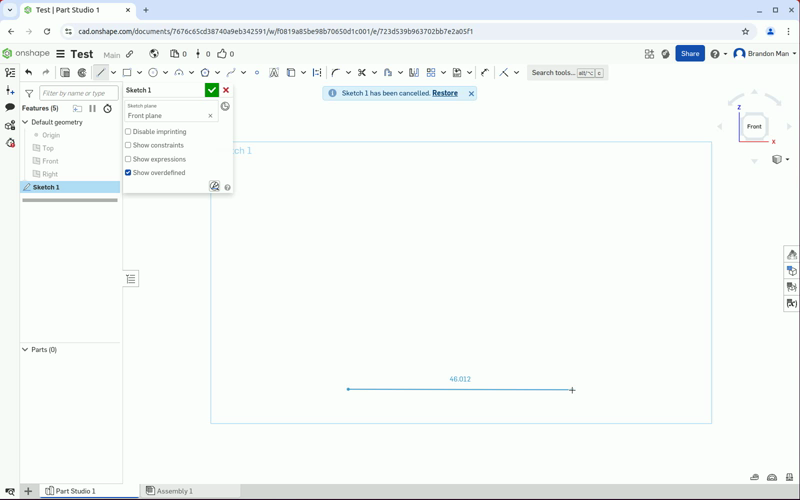
key_down(shift)
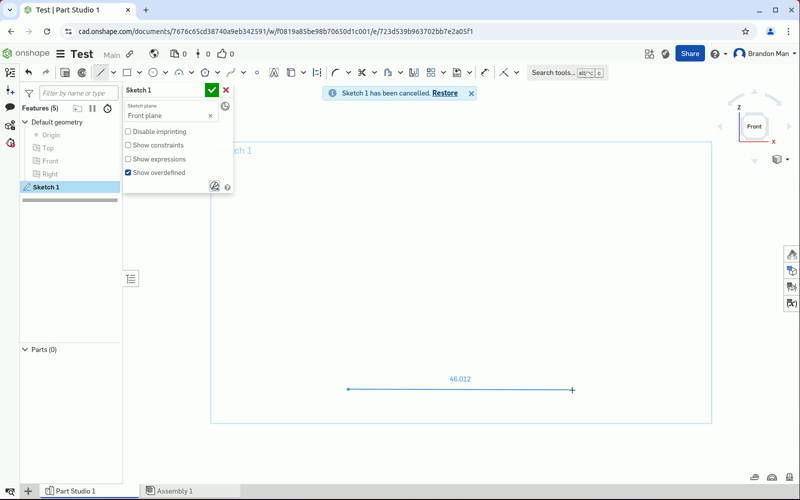
mouse_move(572, 177)
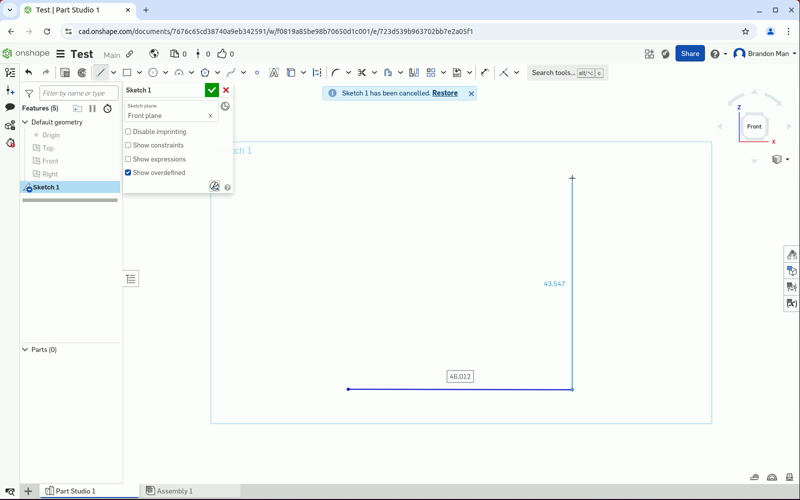
click(572, 177)
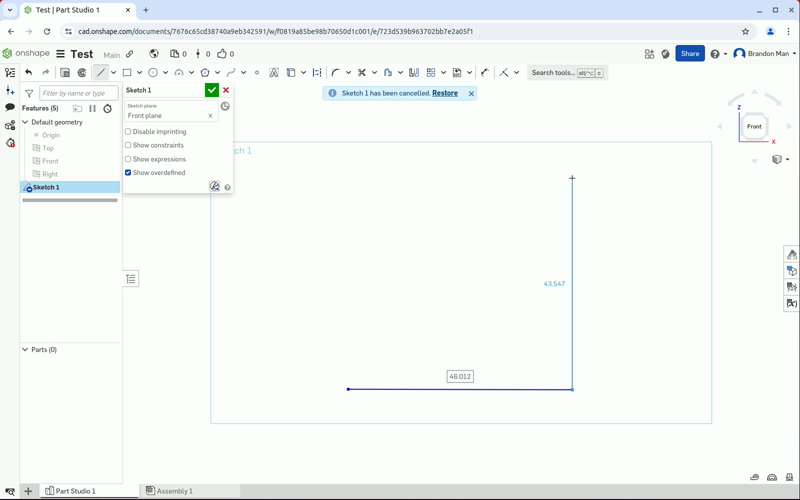
key_up(shift)
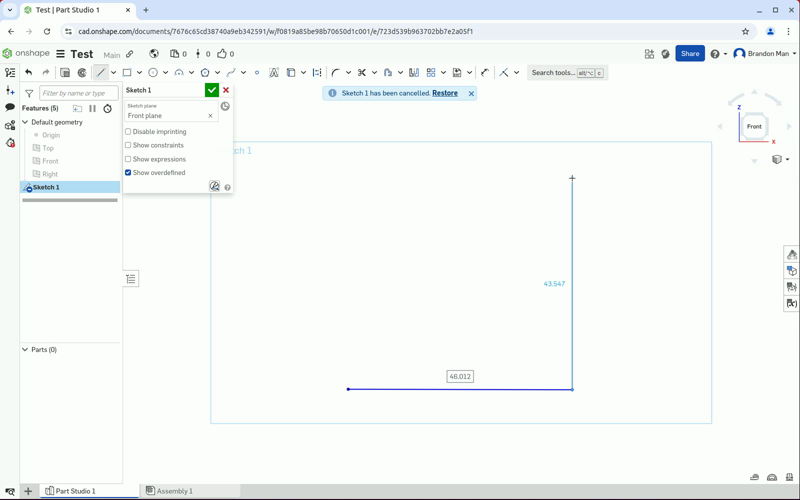
key_down(shift)
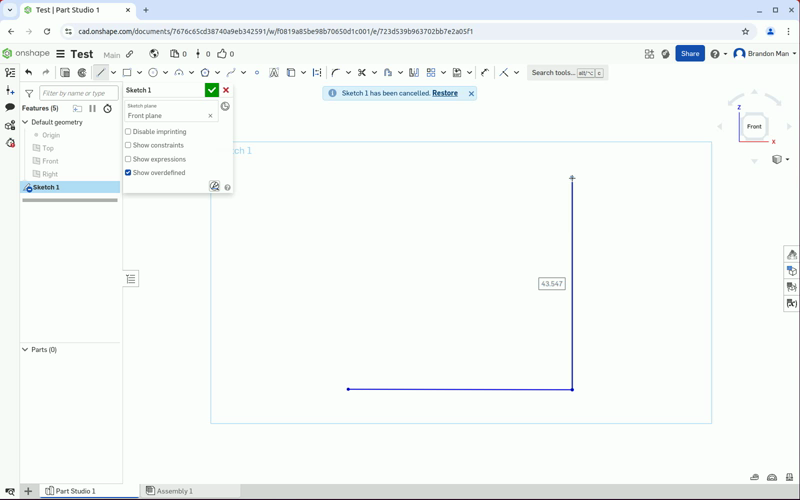
mouse_move(348, 177)
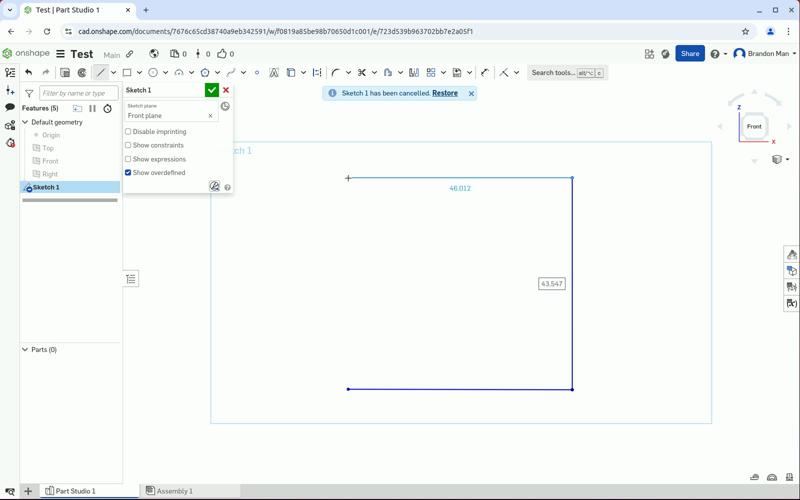
click(348, 177)
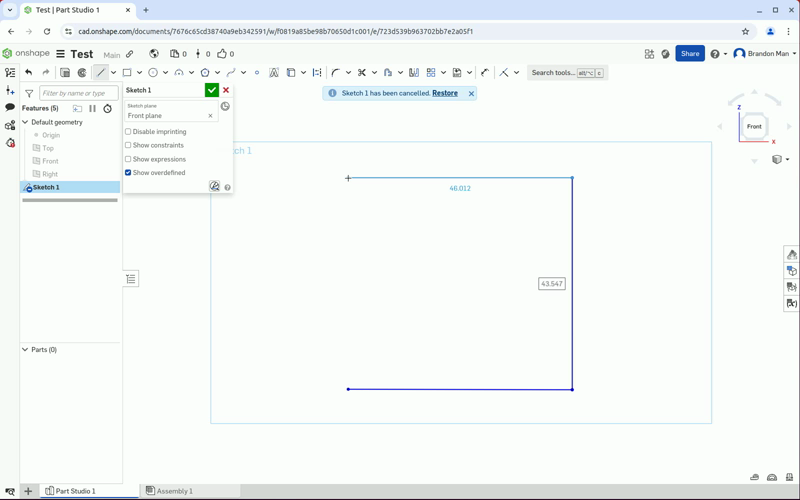
key_up(shift)
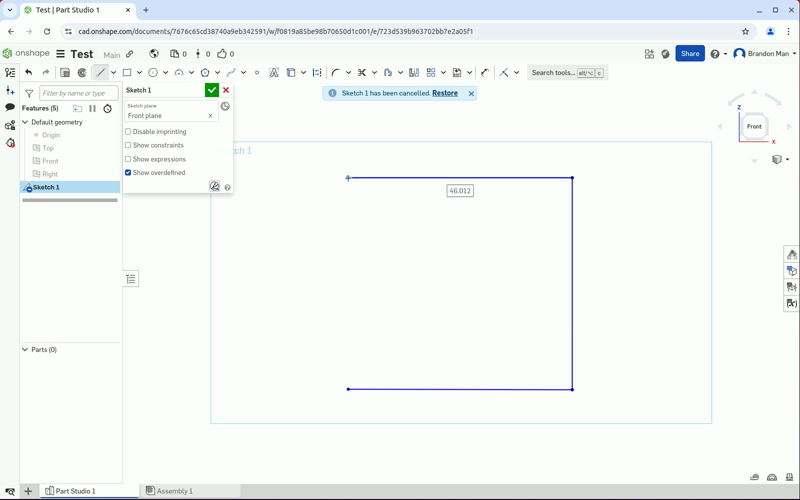
key_down(shift)
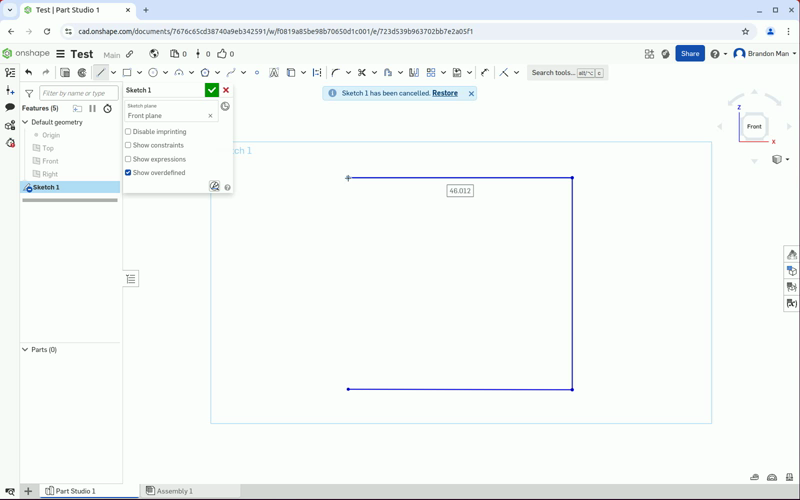
mouse_move(348, 389)
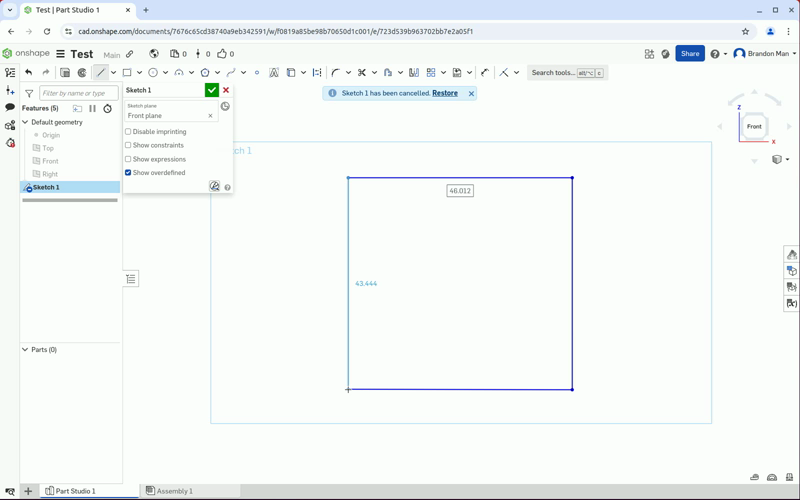
key_up(shift)
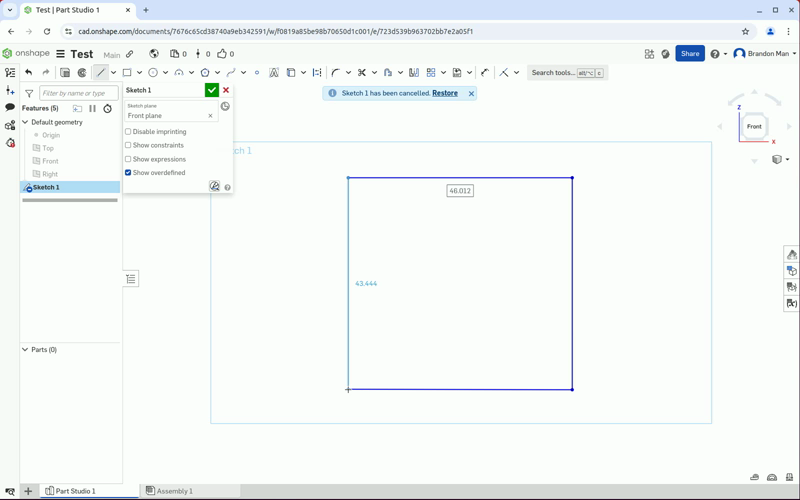
click(348, 389)
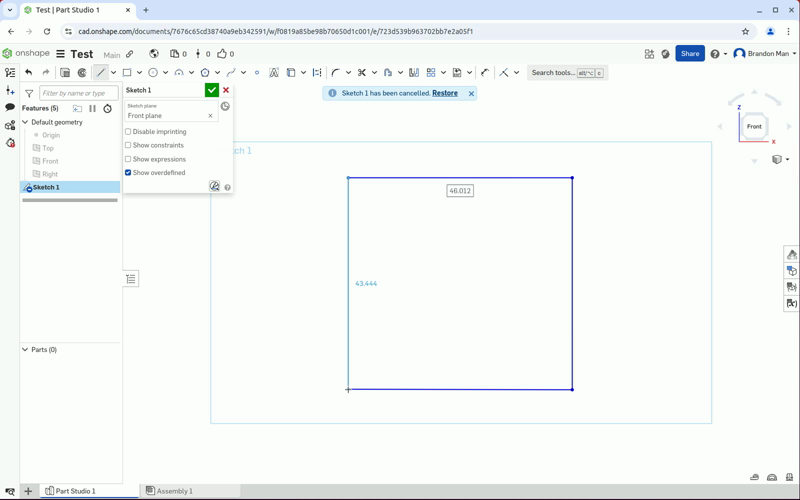
key(esc)
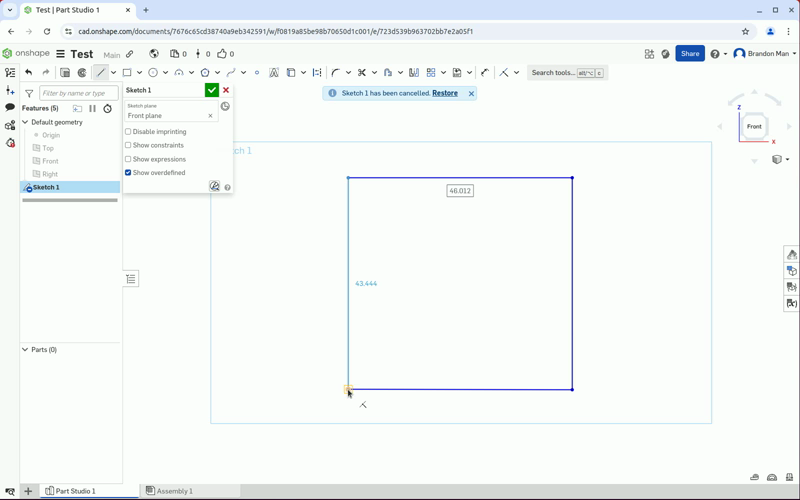
mouse_move(445, 323)
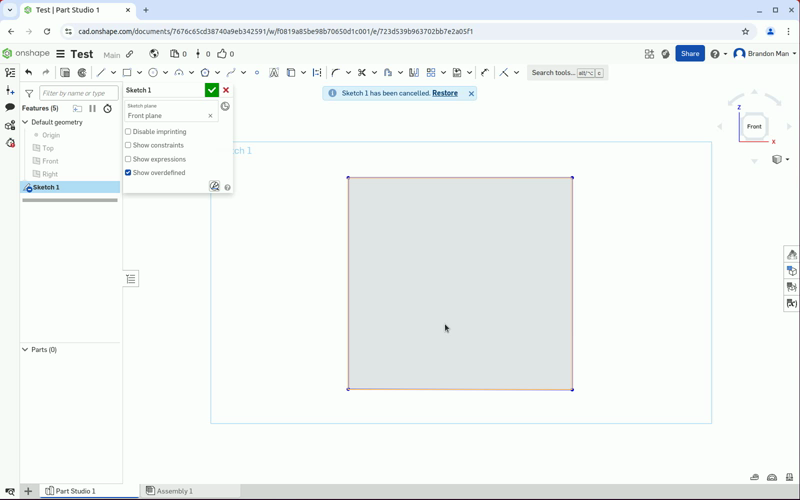
click(445, 323)
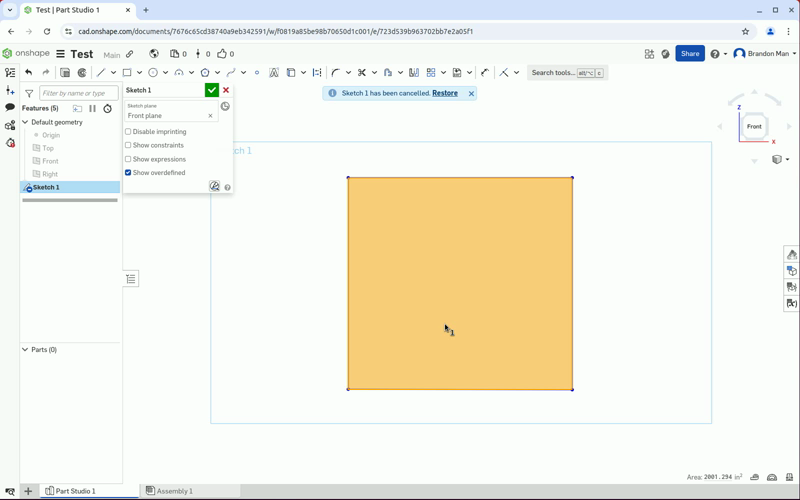
mouse_move(73, 352)
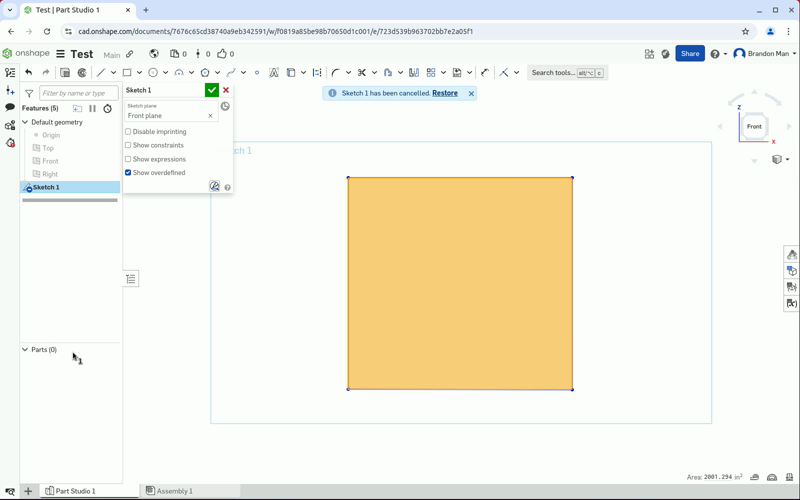
key(shift+y)
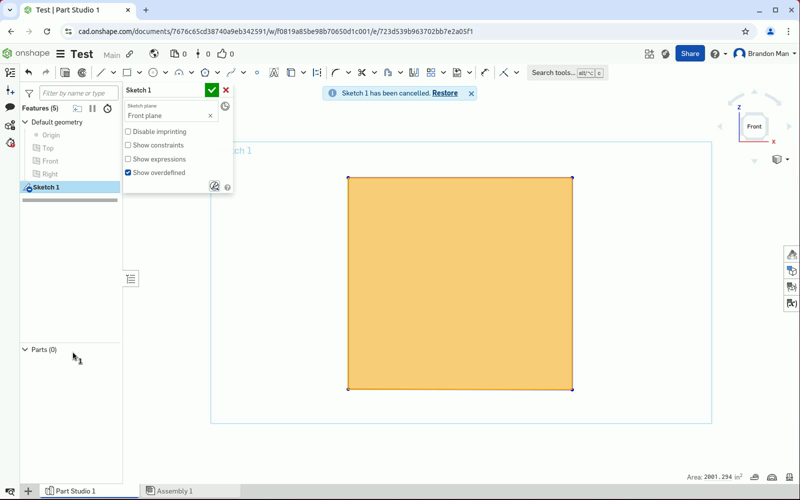
key(shift+e)
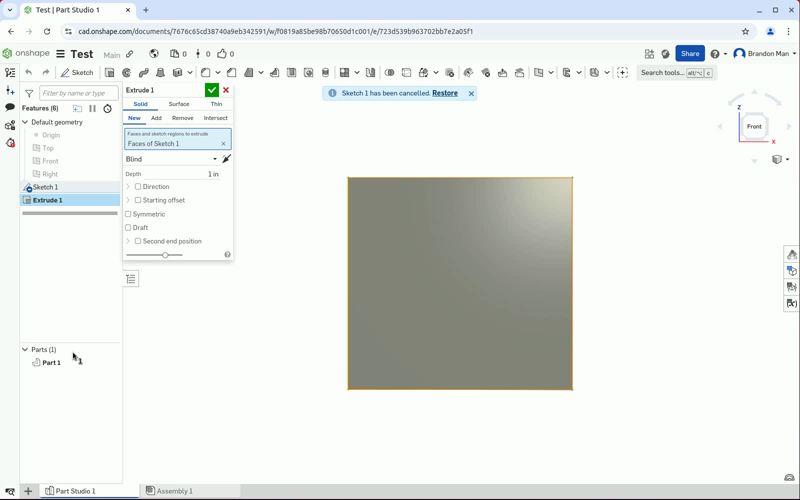
mouse_move(143, 106)
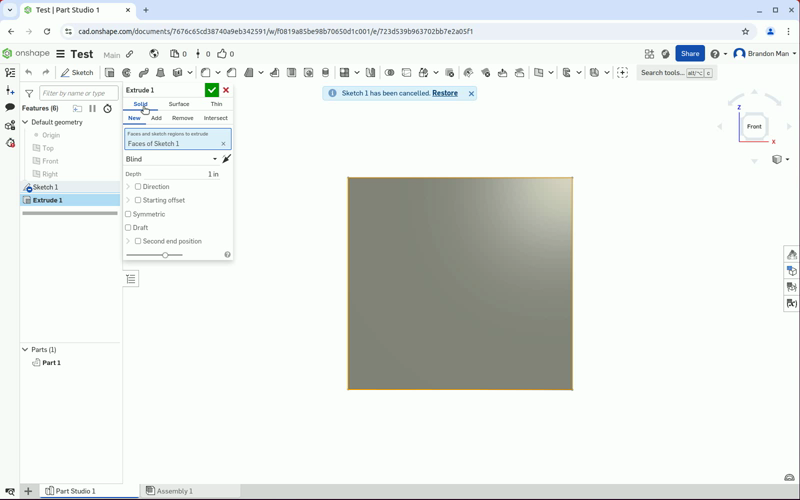
click(143, 106)
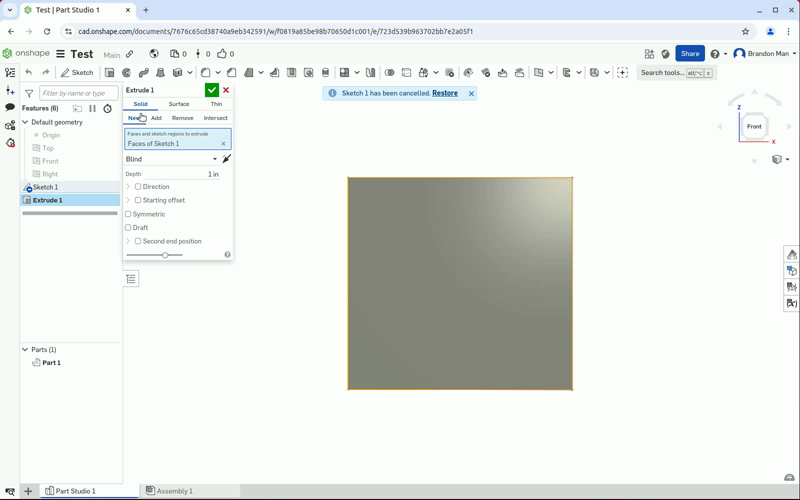
mouse_move(137, 120)
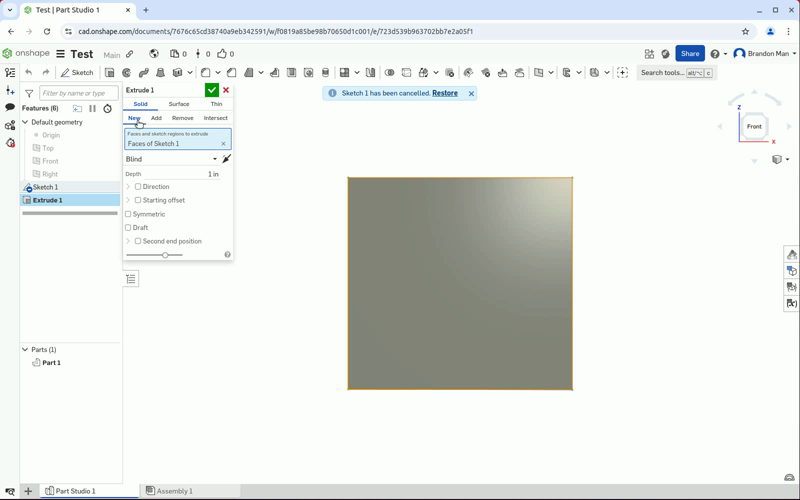
click(137, 120)
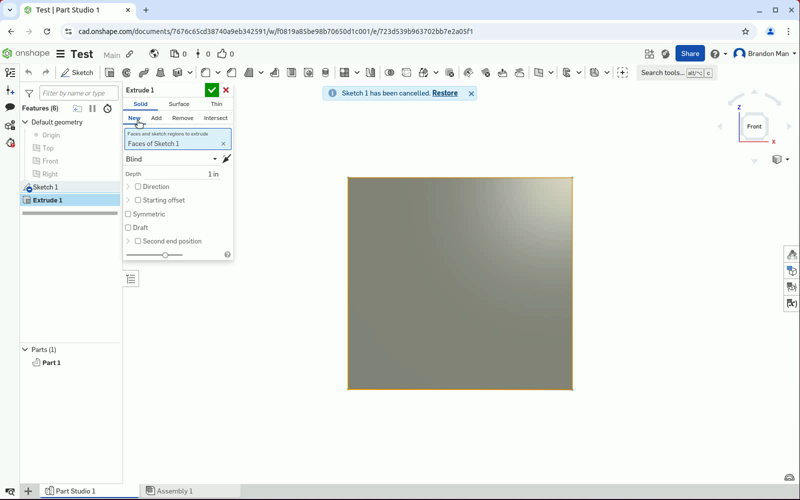
key(tab, 4)
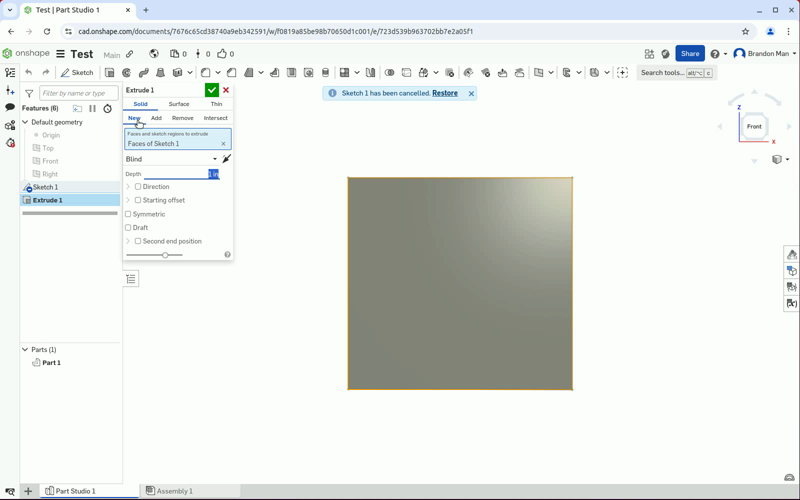
text(5.055)
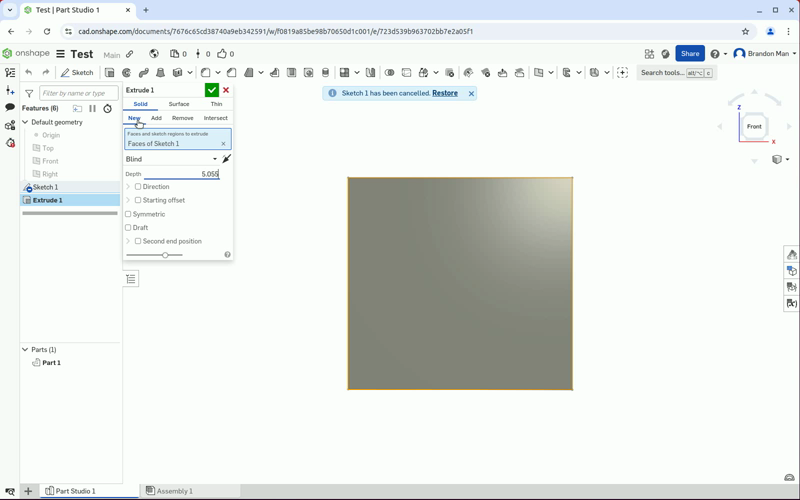
key(enter)
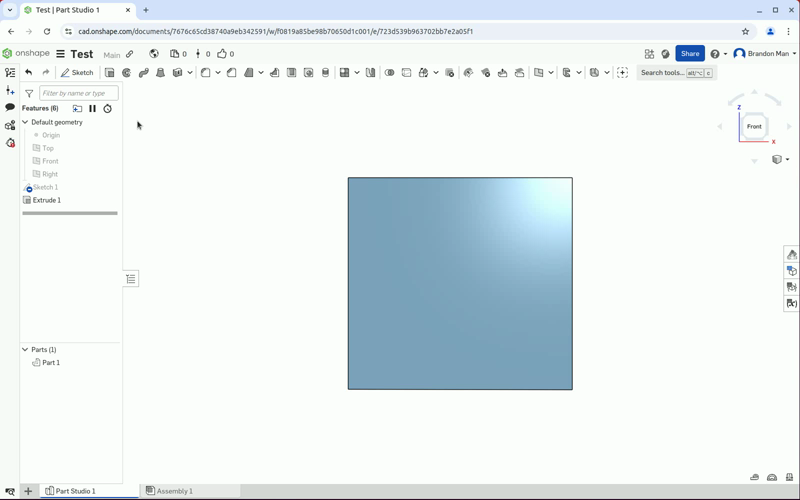
key(shift+h)
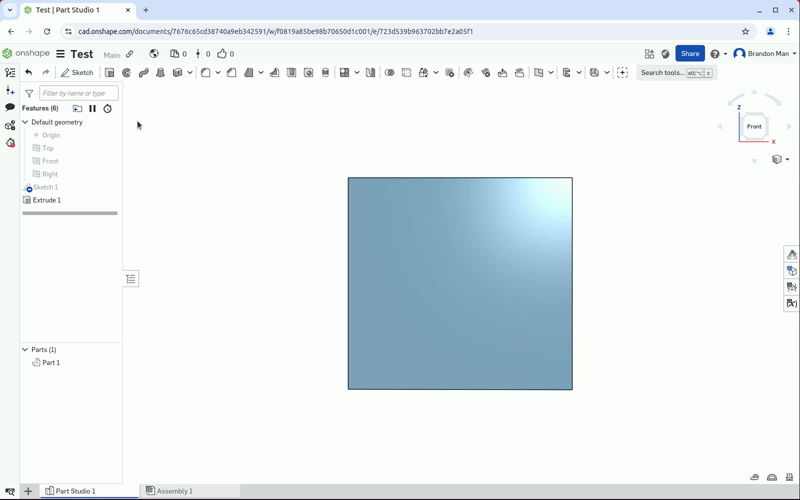
key(shift+h)
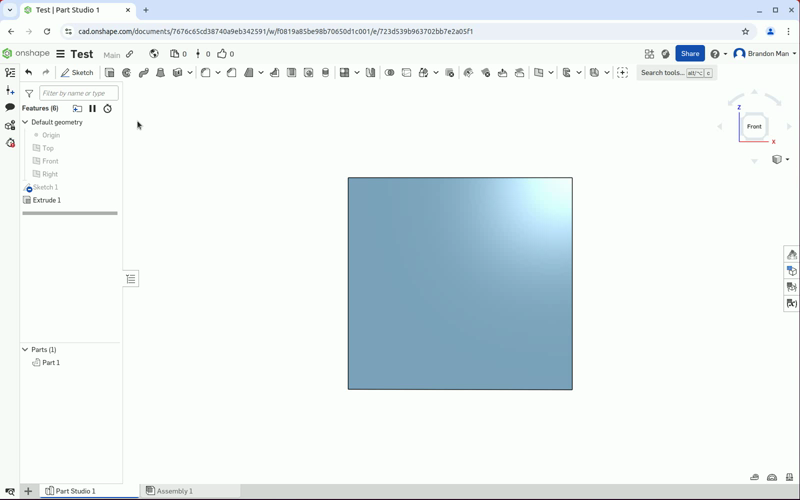
mouse_move(73, 189)
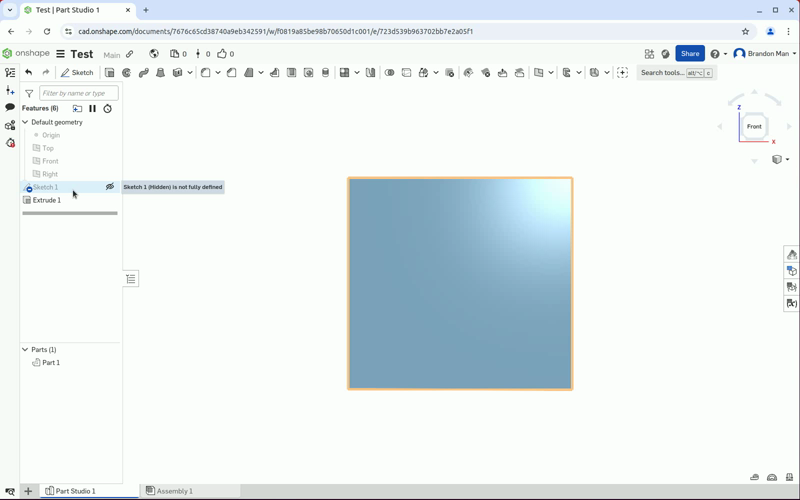
click(73, 189)
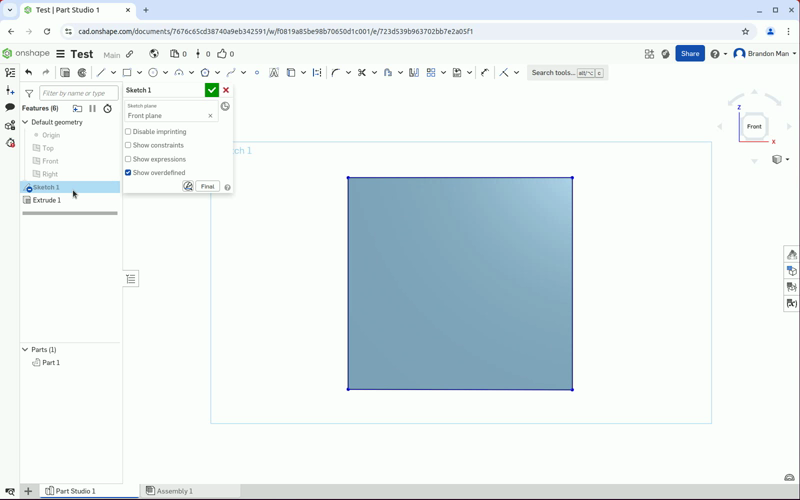
mouse_move(229, 92)
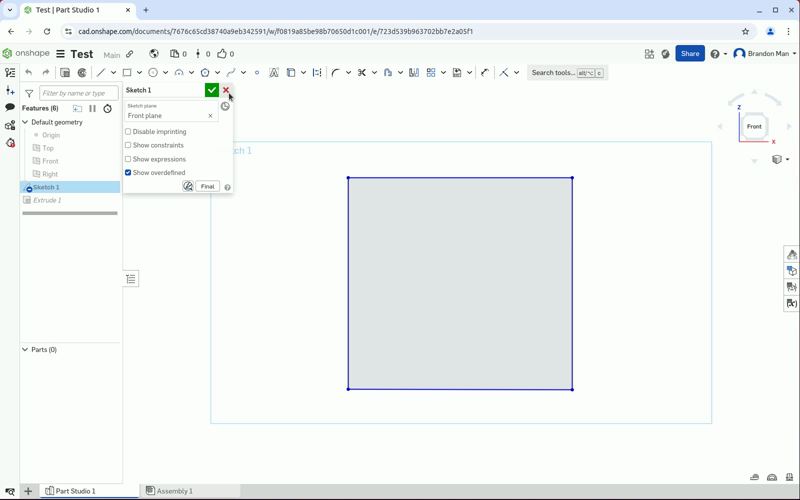
click(229, 92)
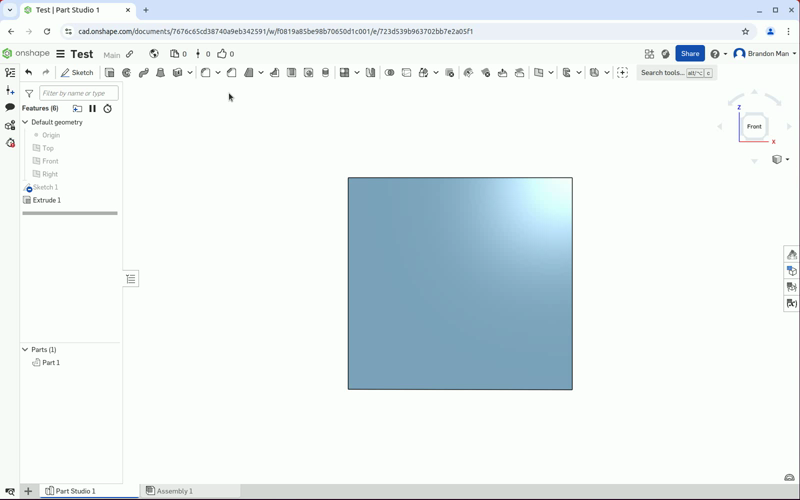
mouse_move(541, 75)
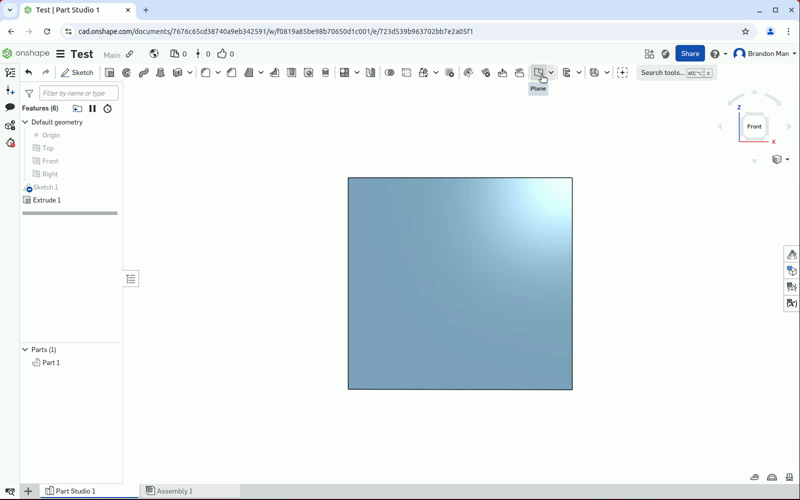
click(541, 75)
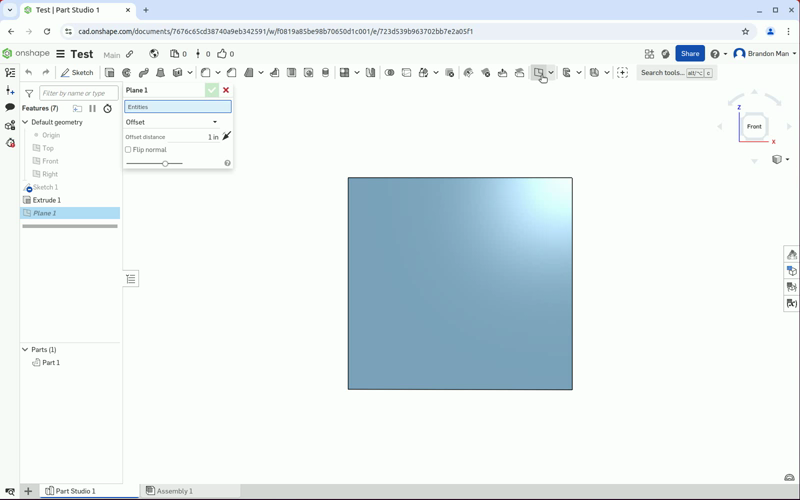
mouse_move(73, 163)
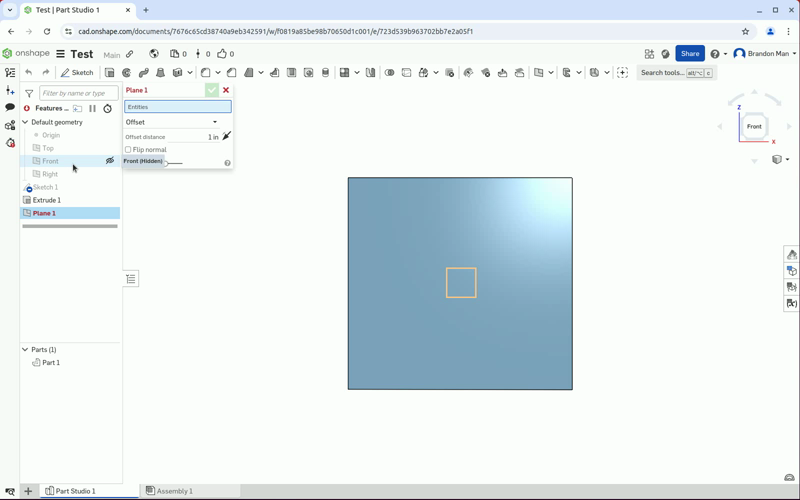
click(73, 163)
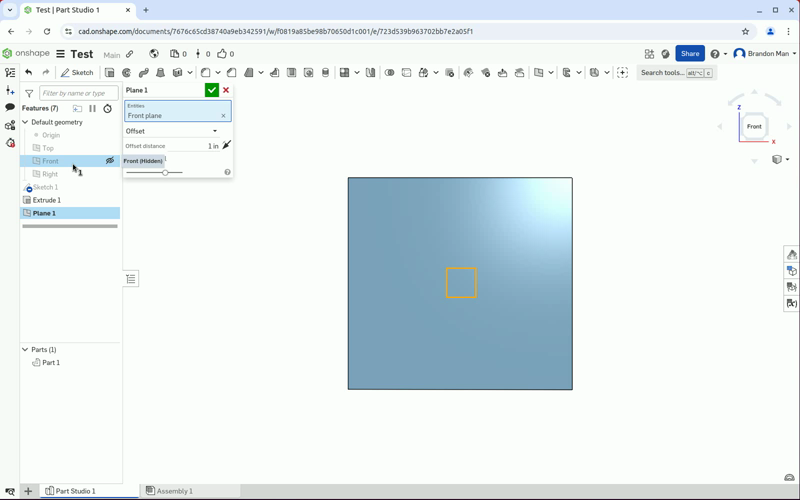
key(tab, 2)
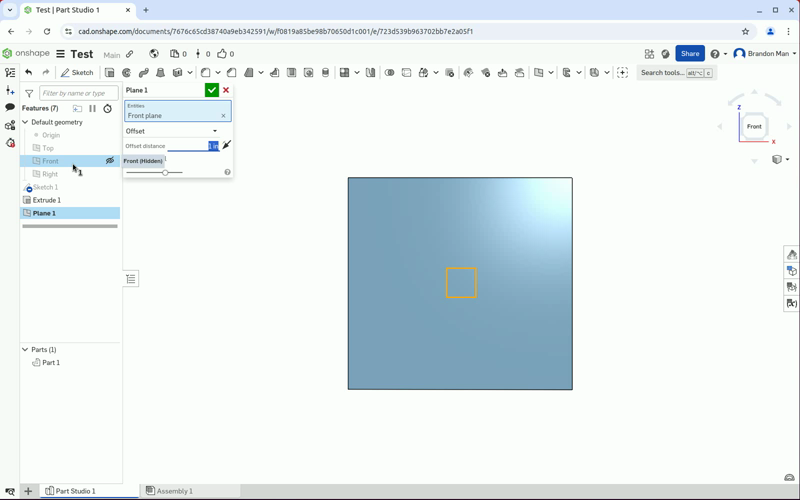
text(5.053)
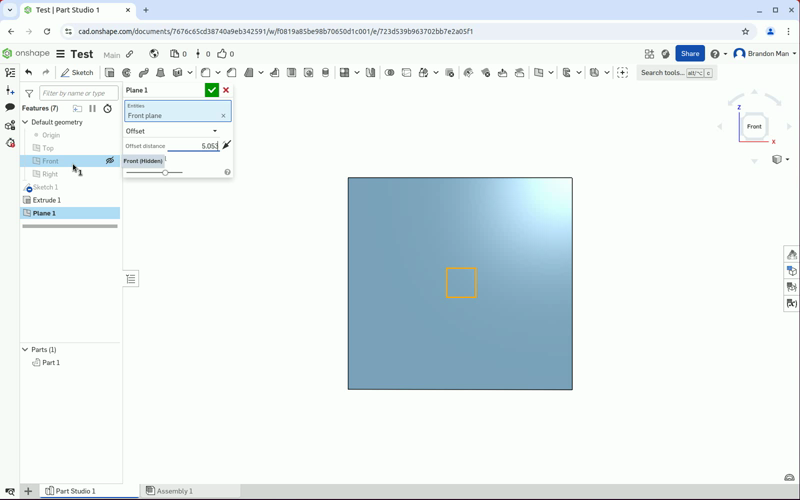
key(enter, 2)
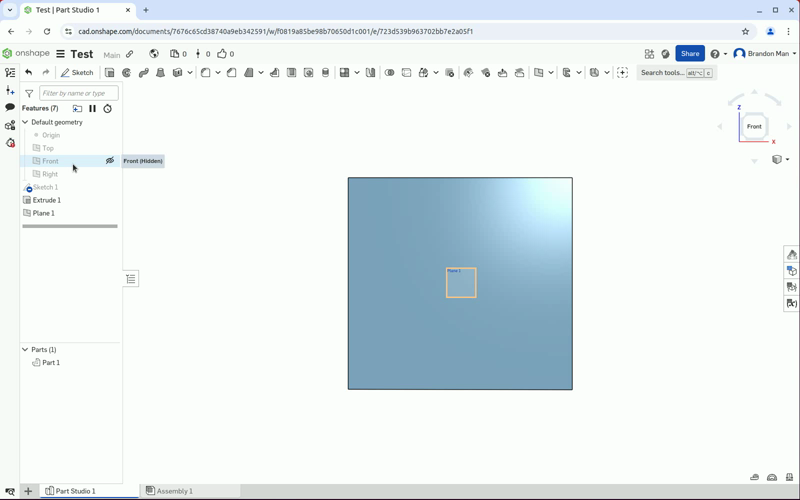
key(shift+s)
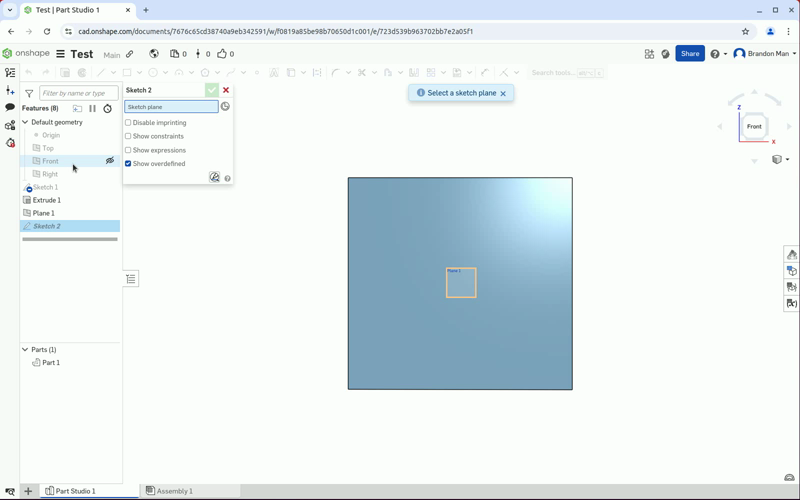
mouse_move(73, 215)
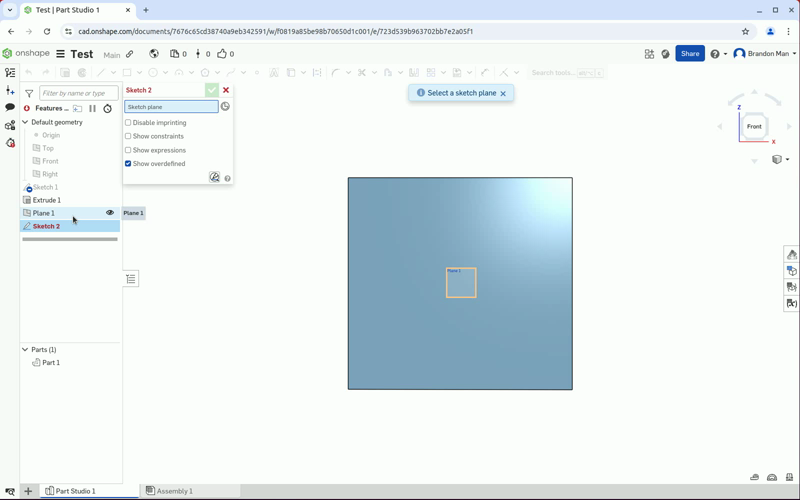
click(73, 215)
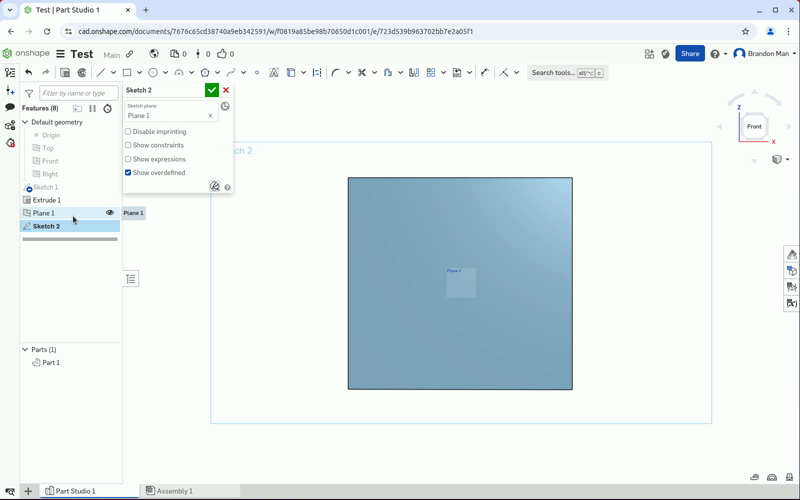
mouse_move(73, 352)
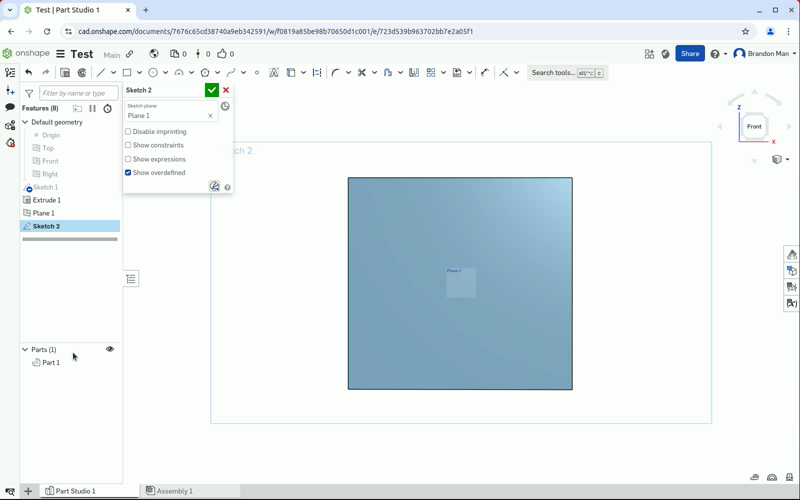
key(y)
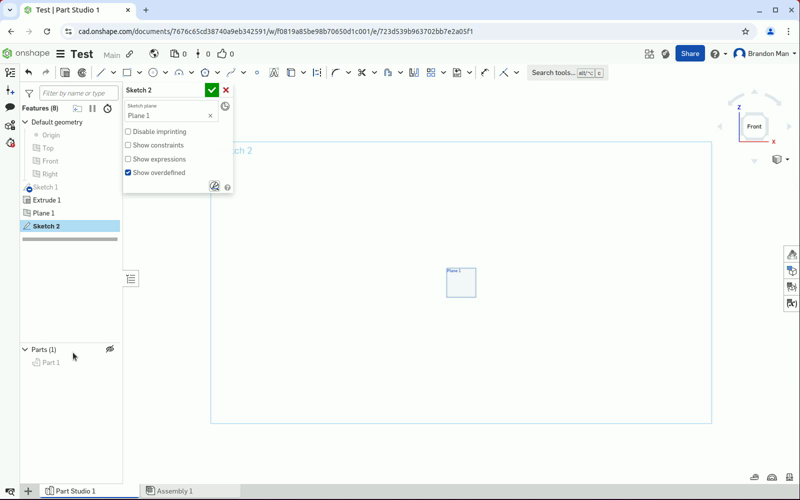
key(c)
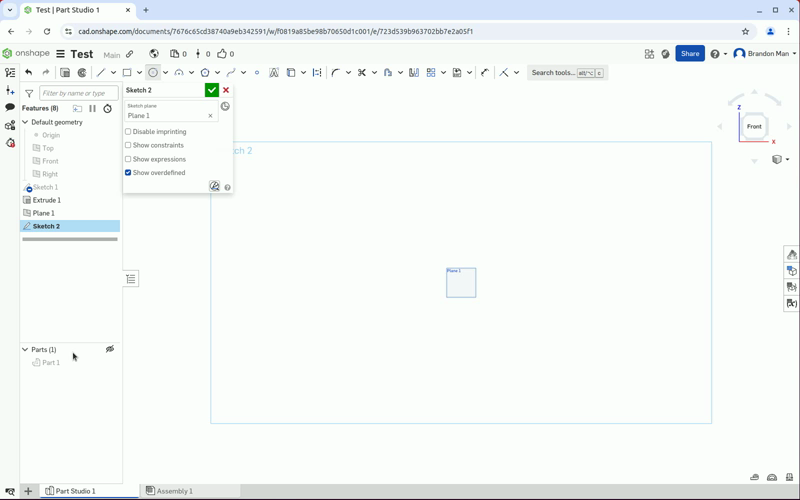
key_down(shift)
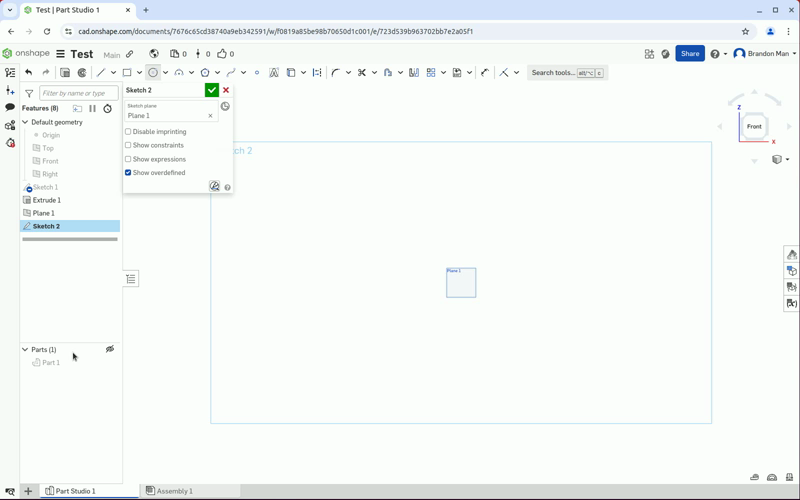
mouse_move(377, 244)
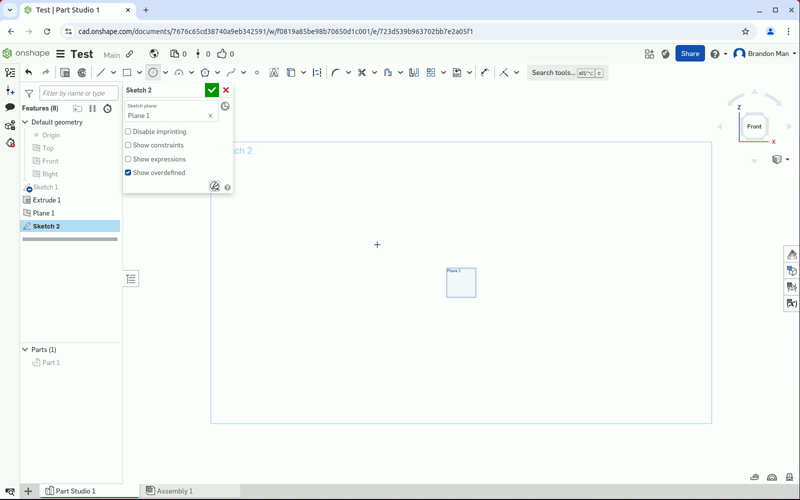
click(377, 244)
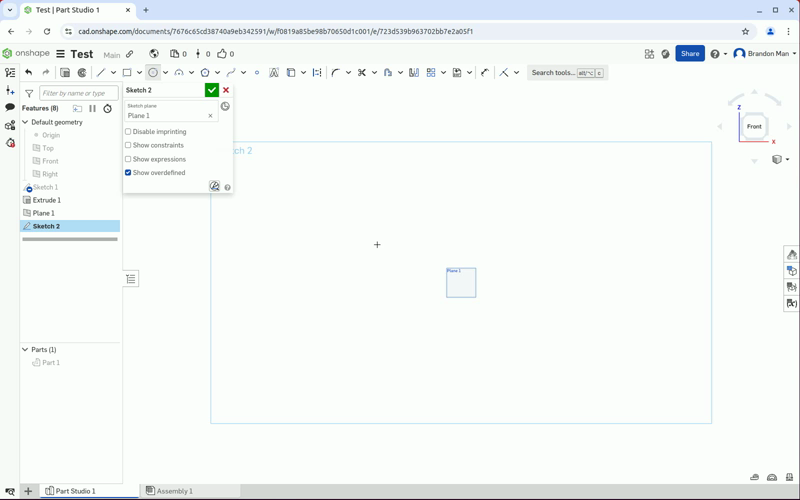
key_up(shift)
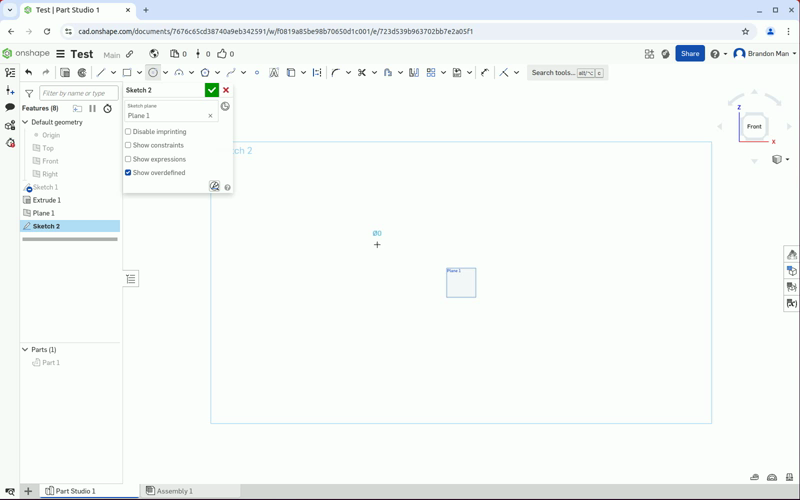
mouse_move(405, 244)
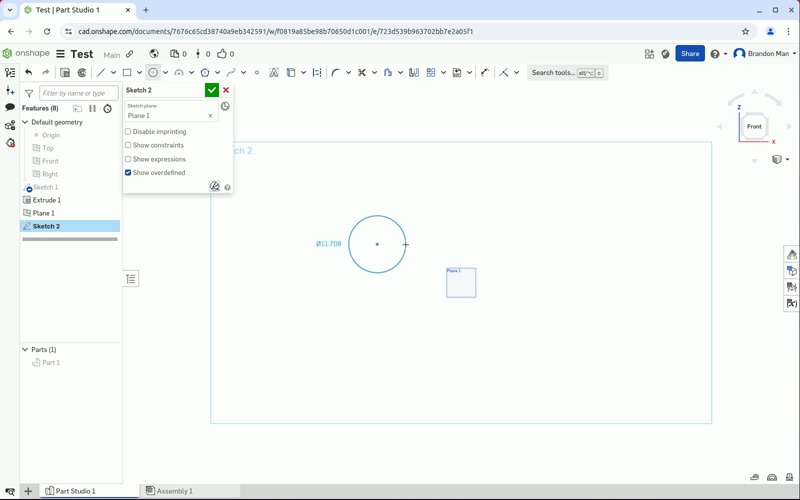
click(405, 244)
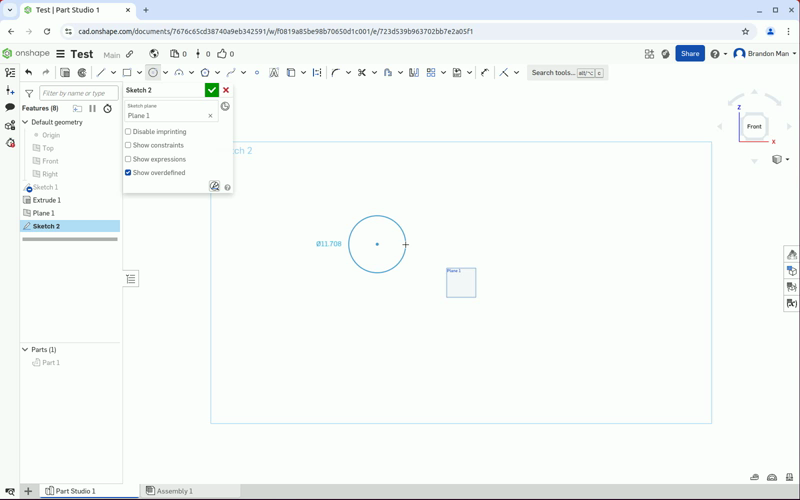
key(esc)
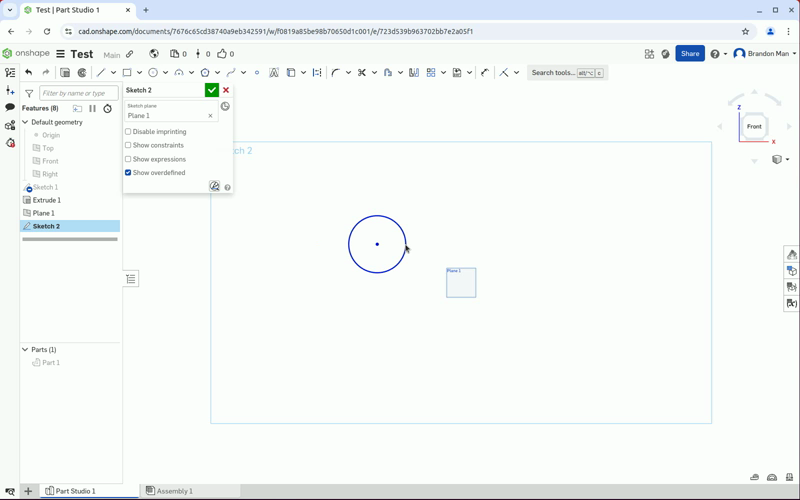
mouse_move(377, 244)
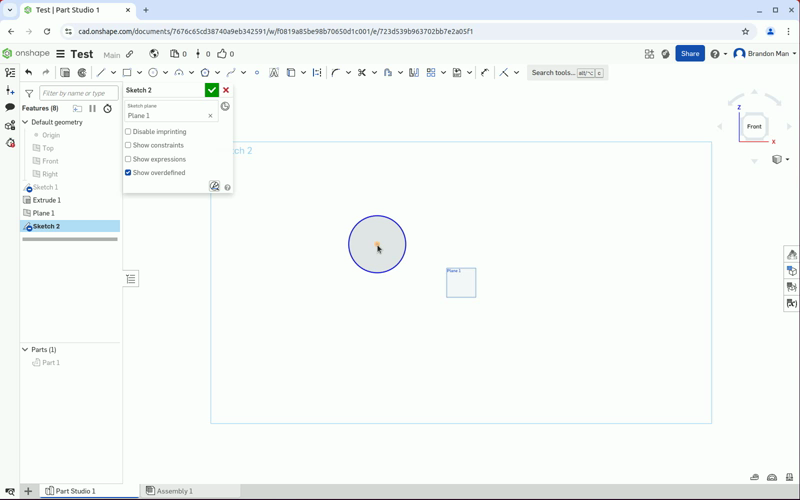
click(377, 244)
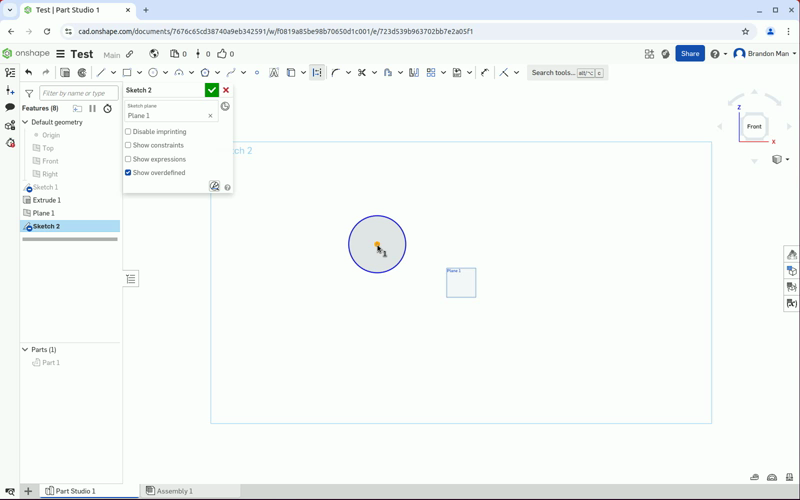
mouse_move(73, 352)
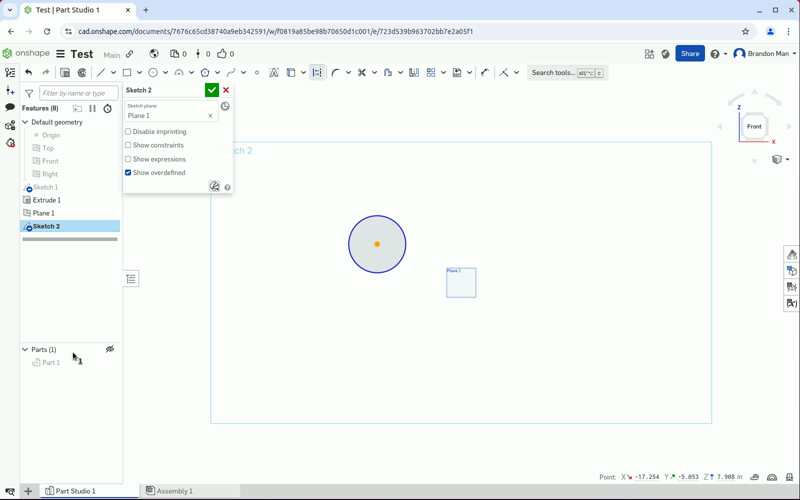
key(shift+y)
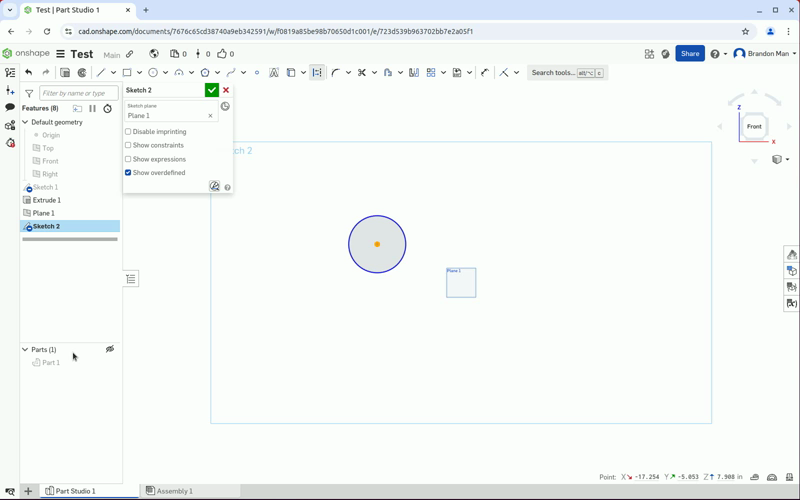
key(shift+e)
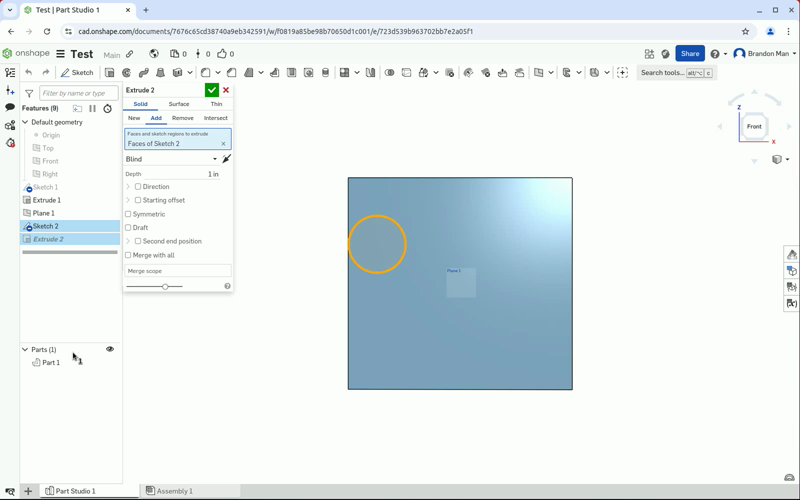
mouse_move(143, 106)
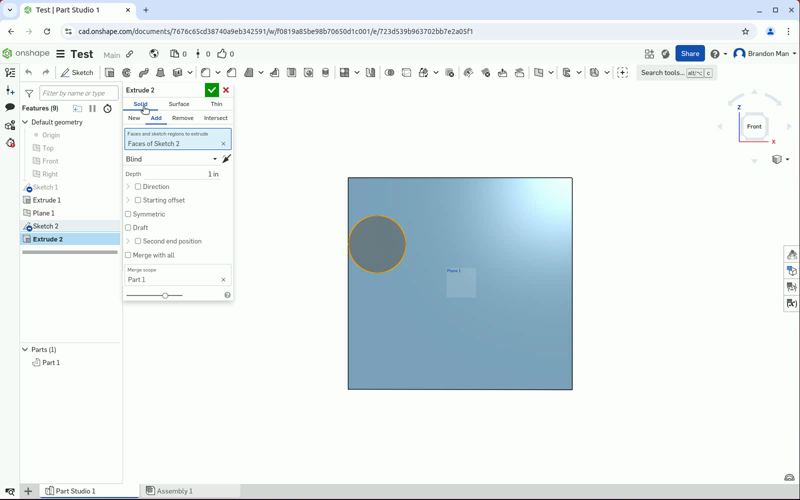
click(143, 106)
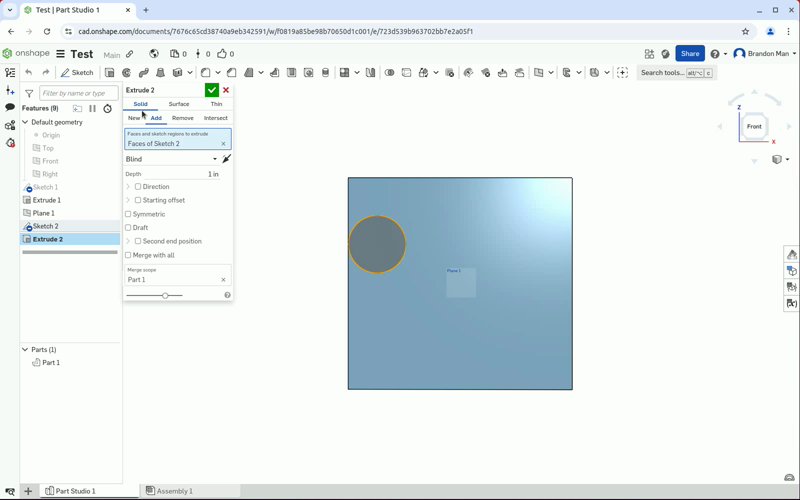
mouse_move(137, 120)
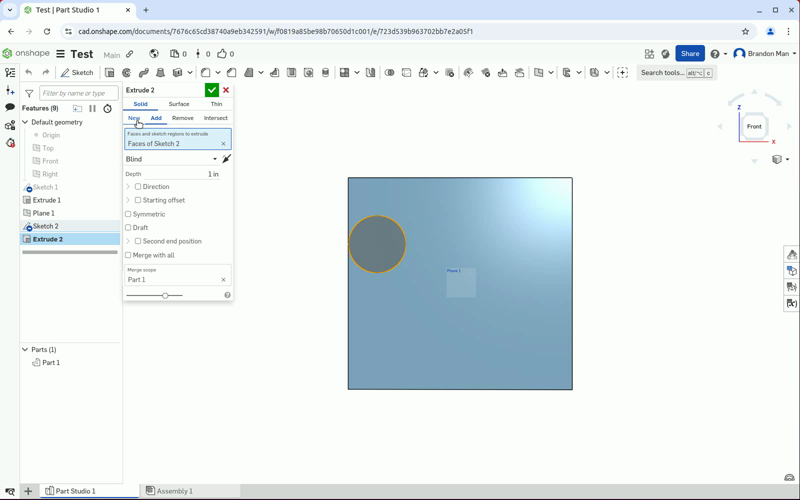
click(137, 120)
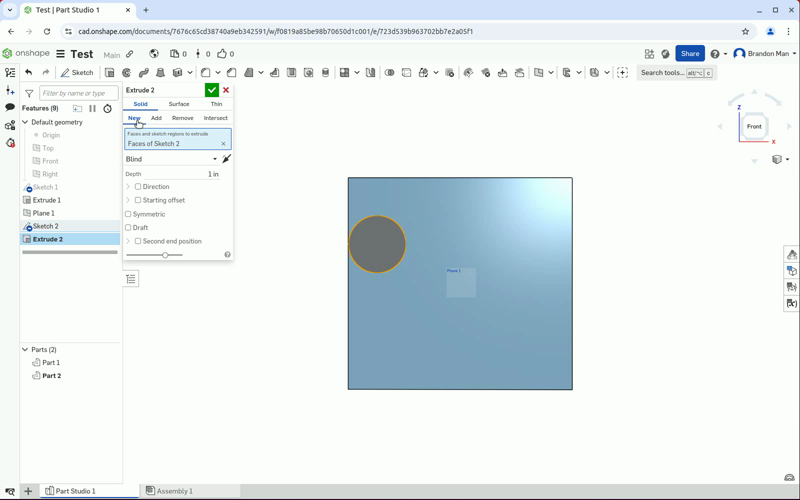
key(tab, 4)
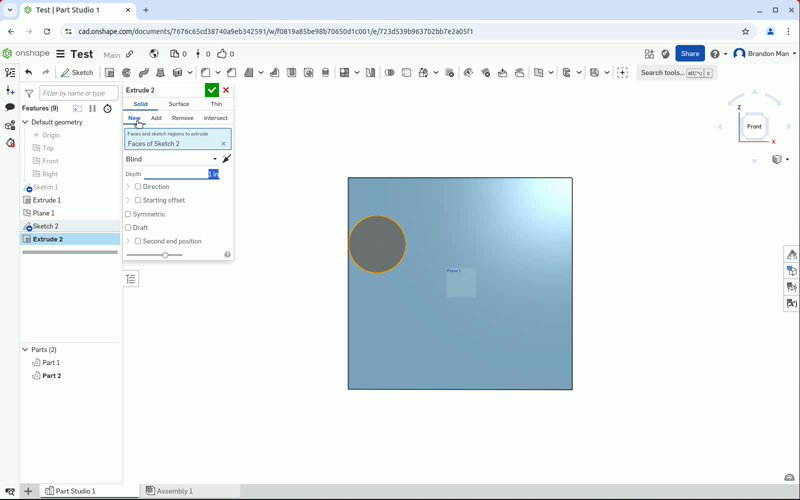
text(25.756)
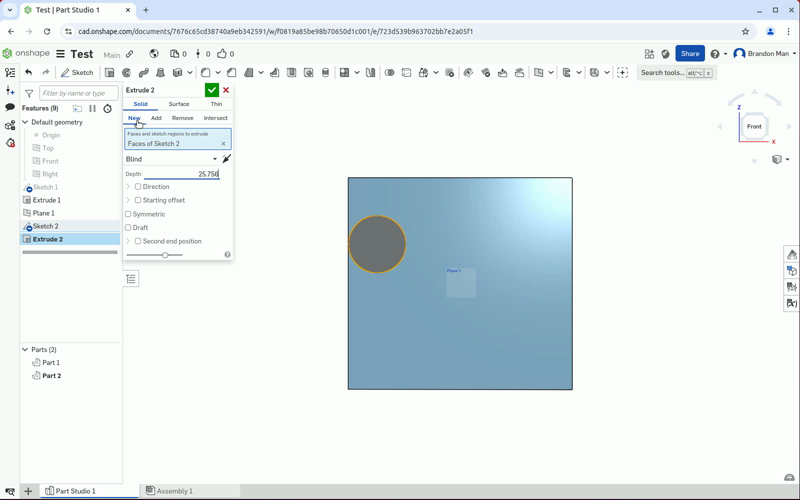
key(enter)
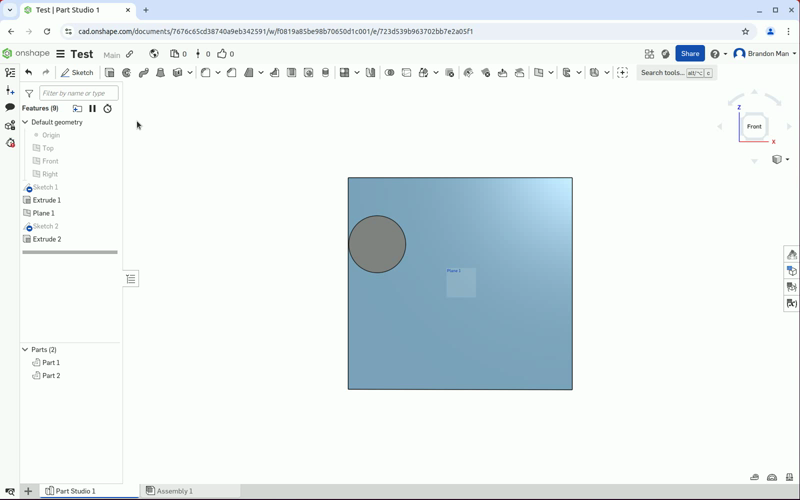
key(shift+h)
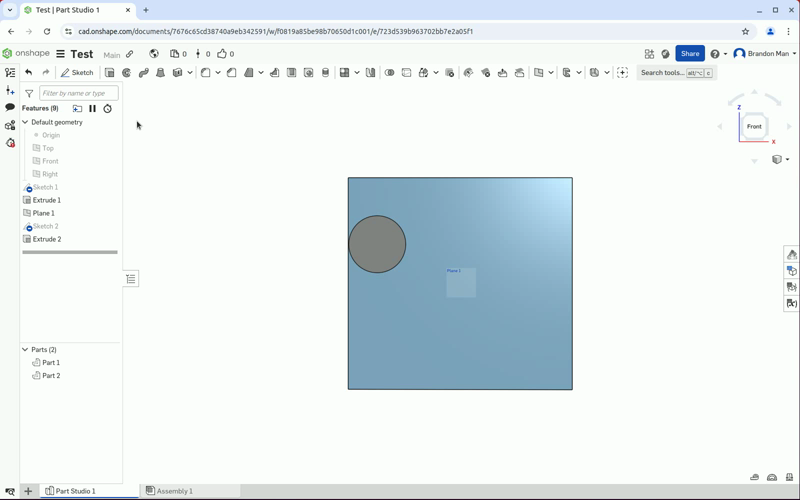
key(shift+h)
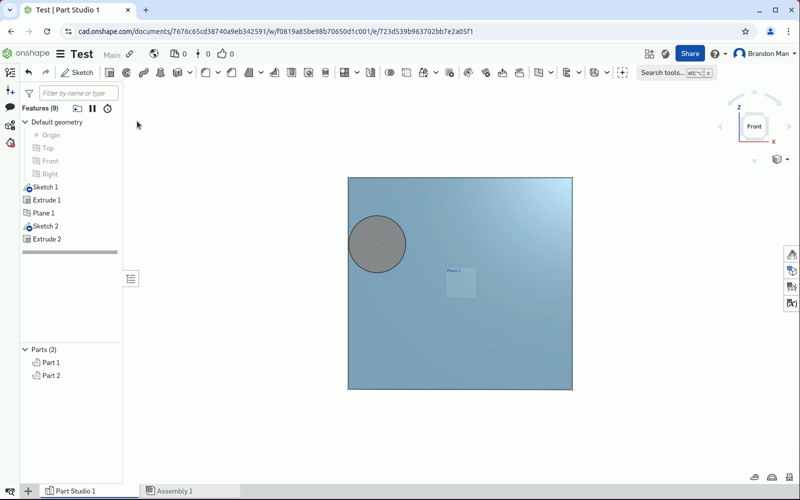
key(shift+7)
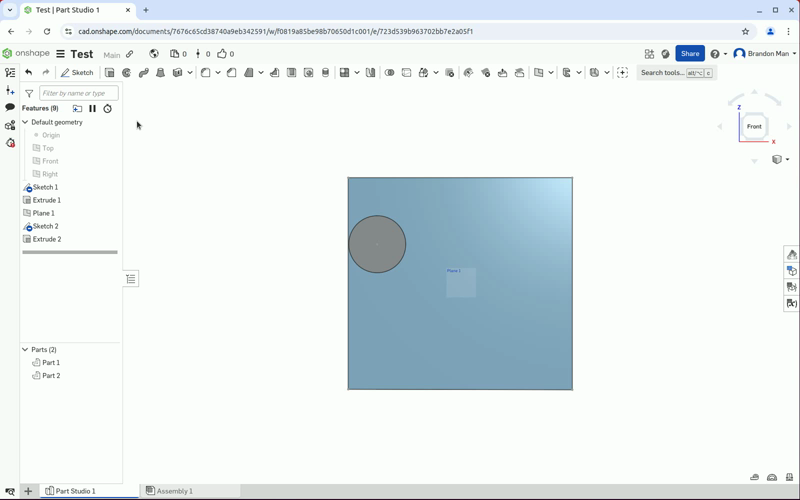
key(left, 2)
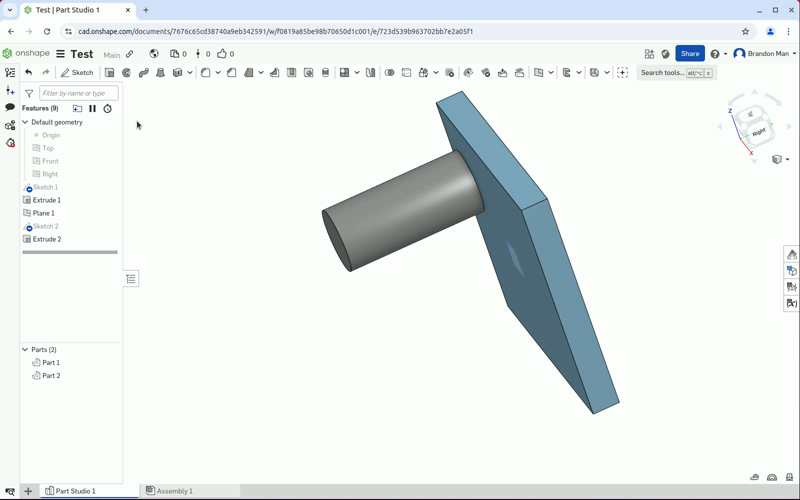
key(down, 2)
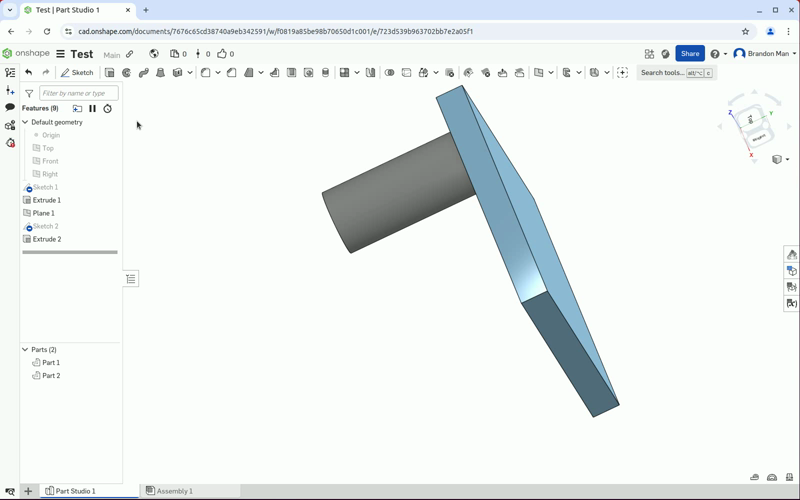
key(up, 2)
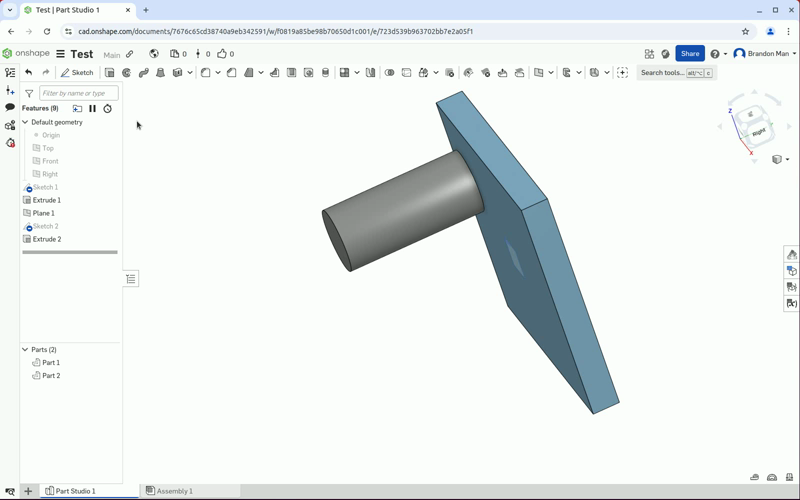
key(right, 2)
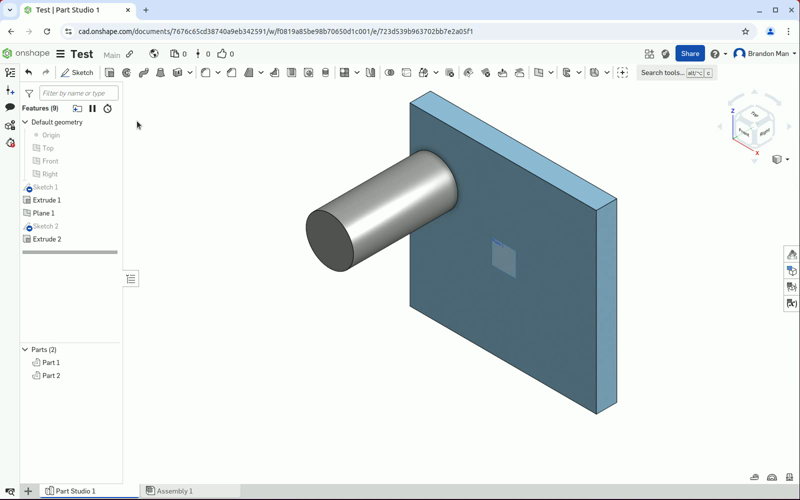
mouse_move(73, 189)
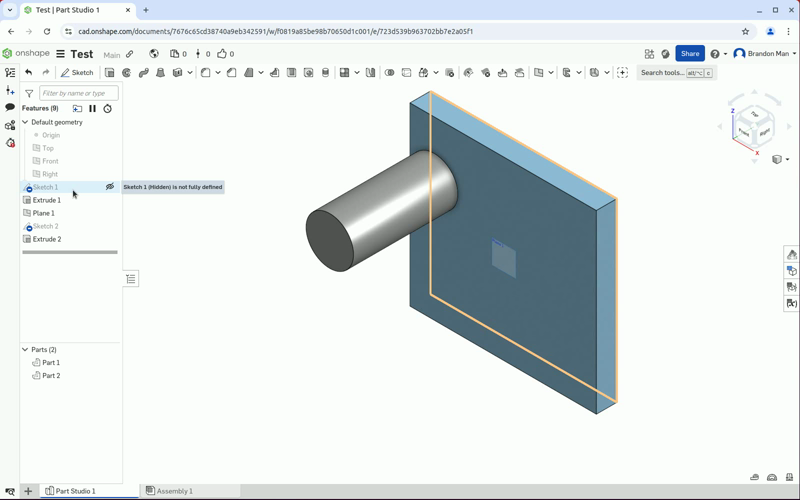
click(73, 189)